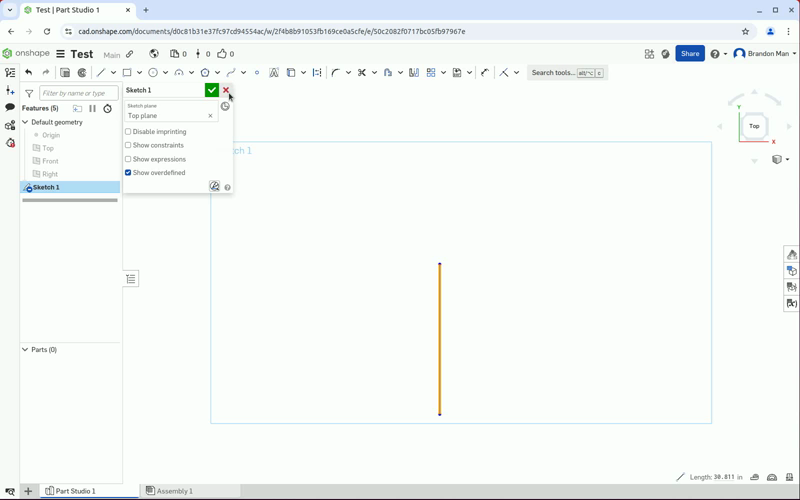
key(shift+h)
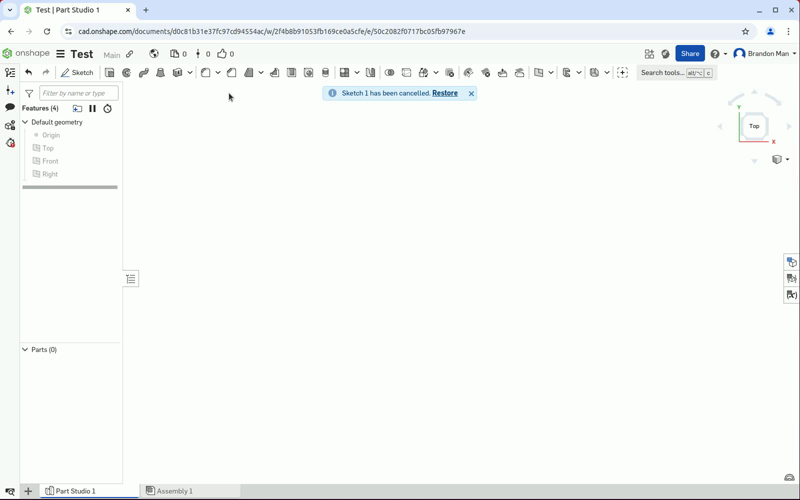
mouse_move(73, 352)
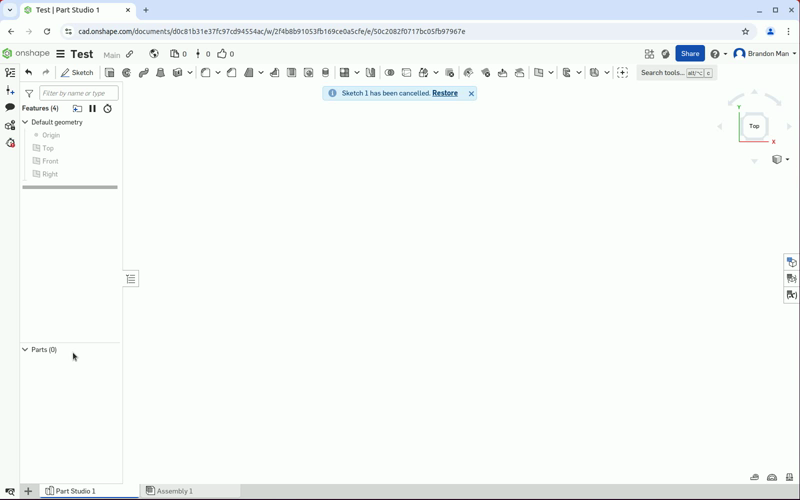
key(y)
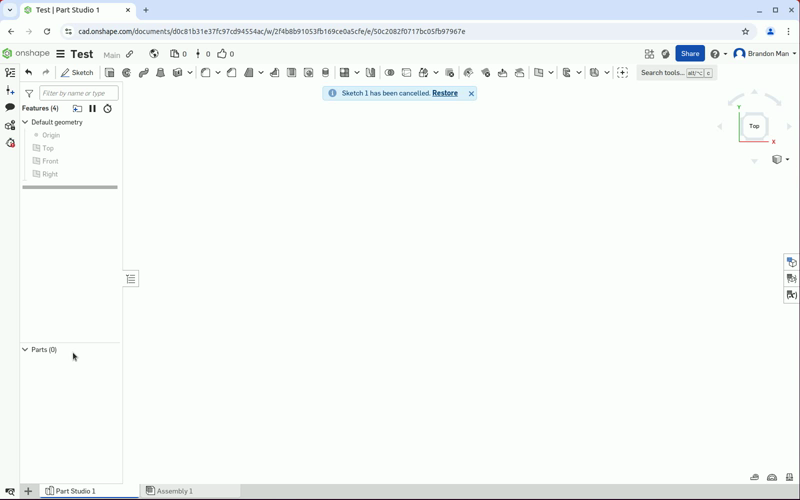
key(shift+p)
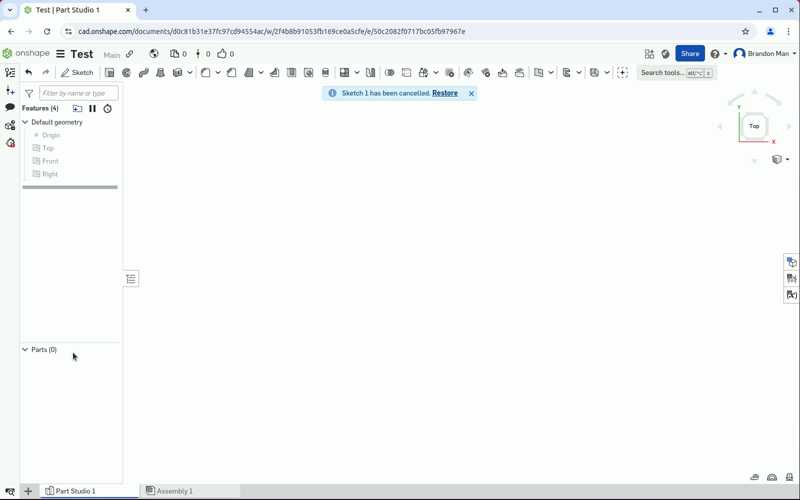
key(space)
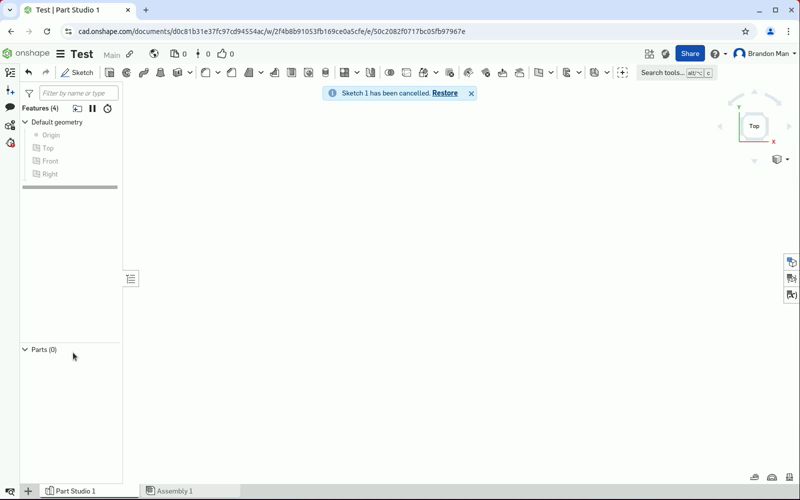
key_down(shift)
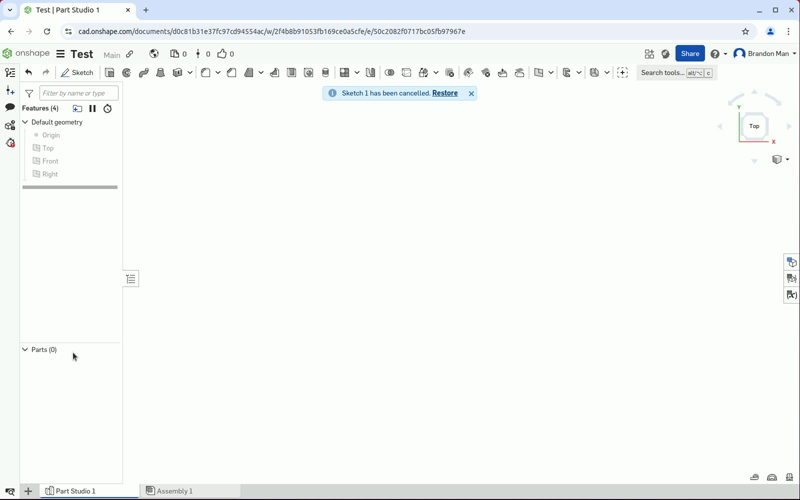
key(up)
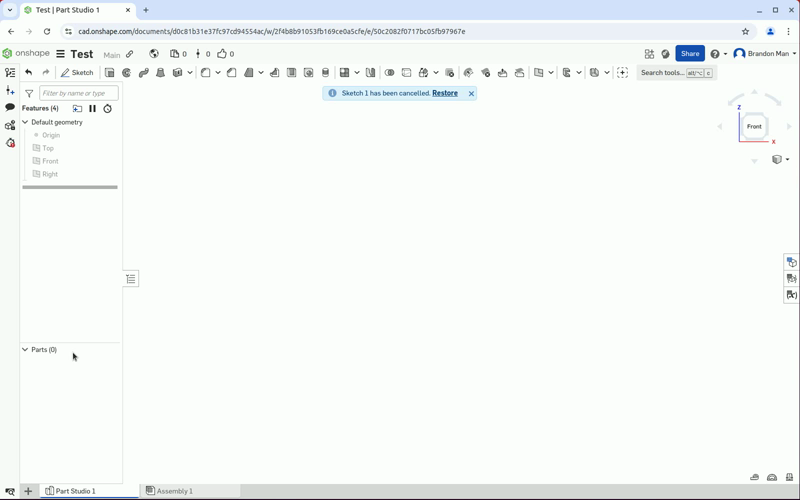
key_up(shift)
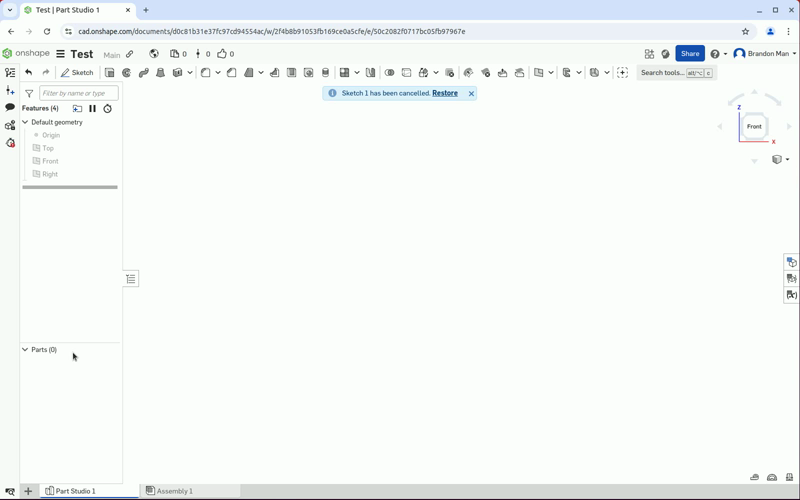
key(space)
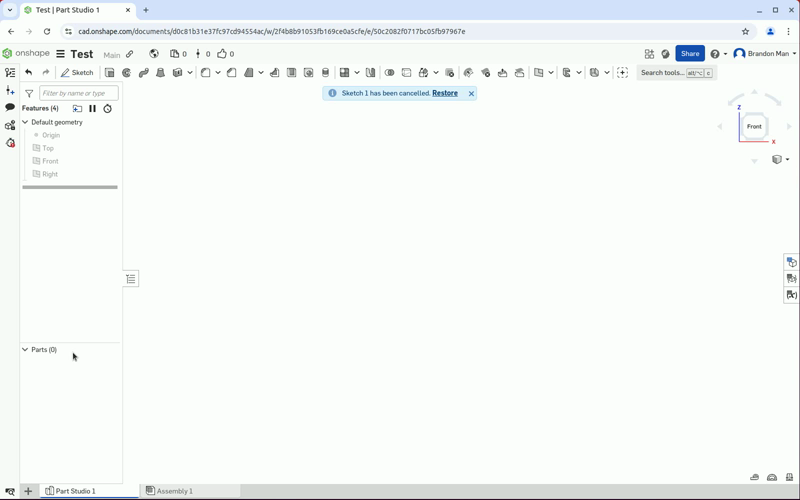
key_down(shift)
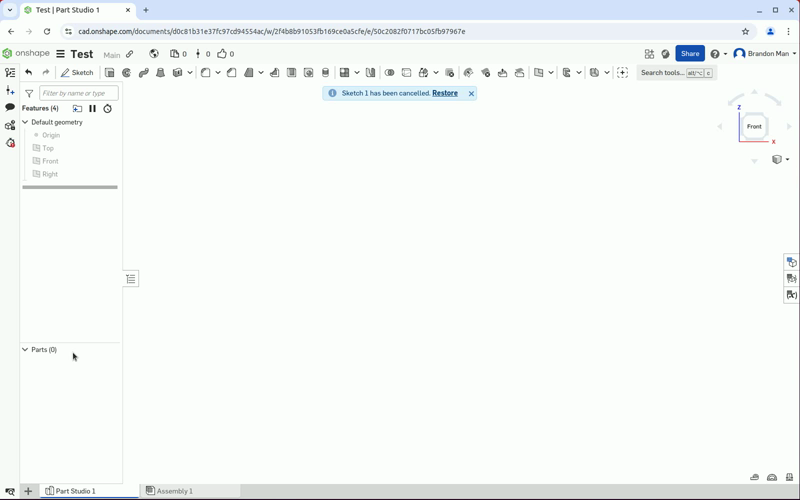
key(left)
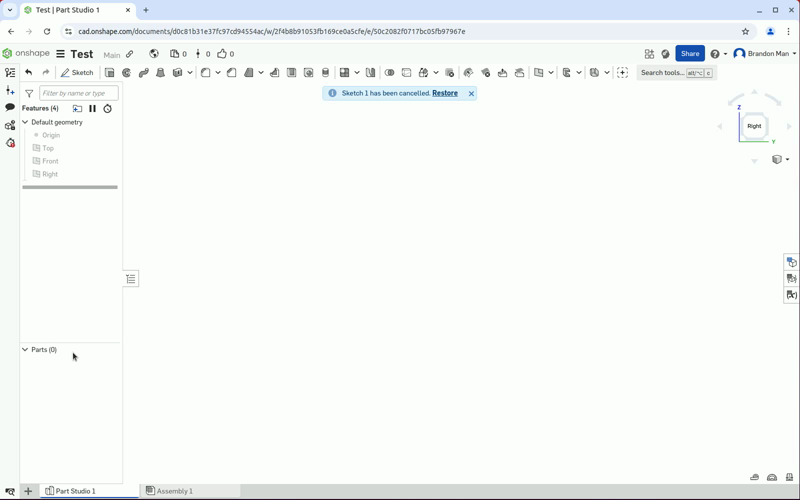
key_up(shift)
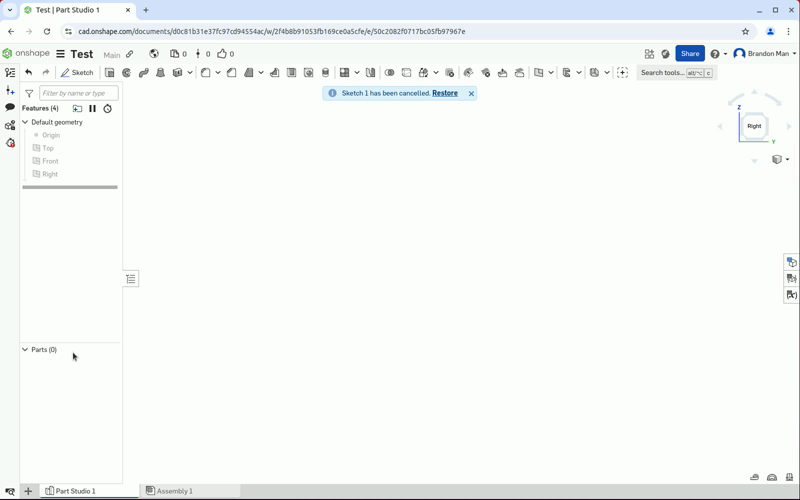
mouse_move(73, 352)
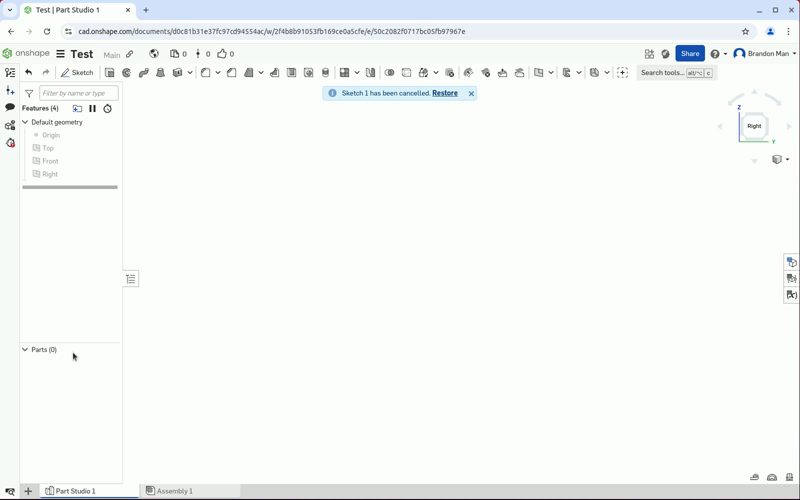
key(shift+y)
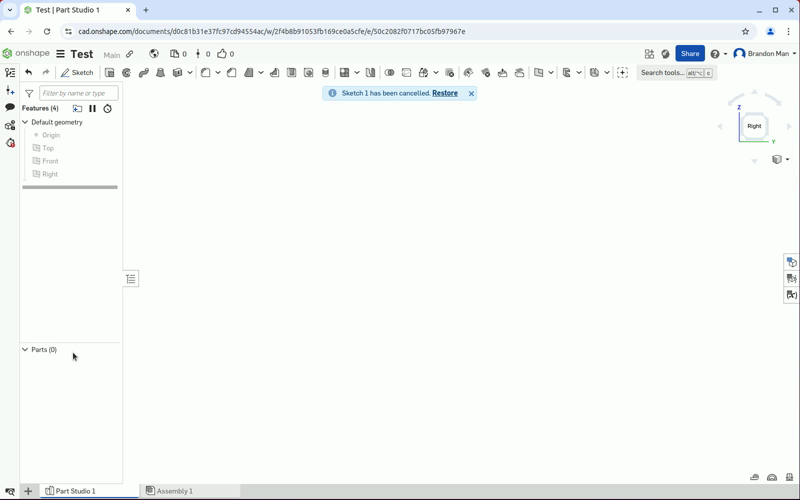
key(shift+s)
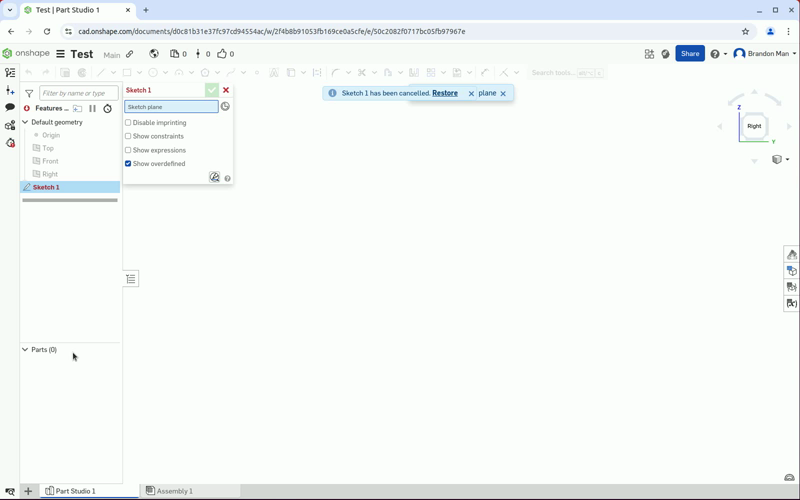
mouse_move(73, 176)
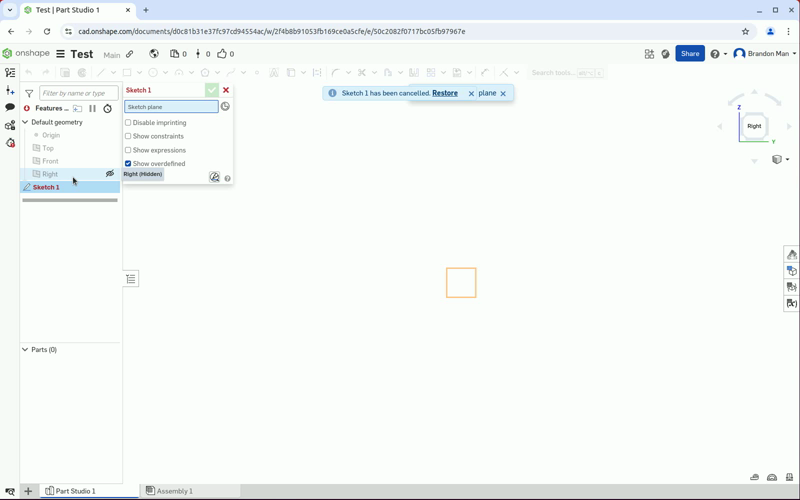
click(73, 176)
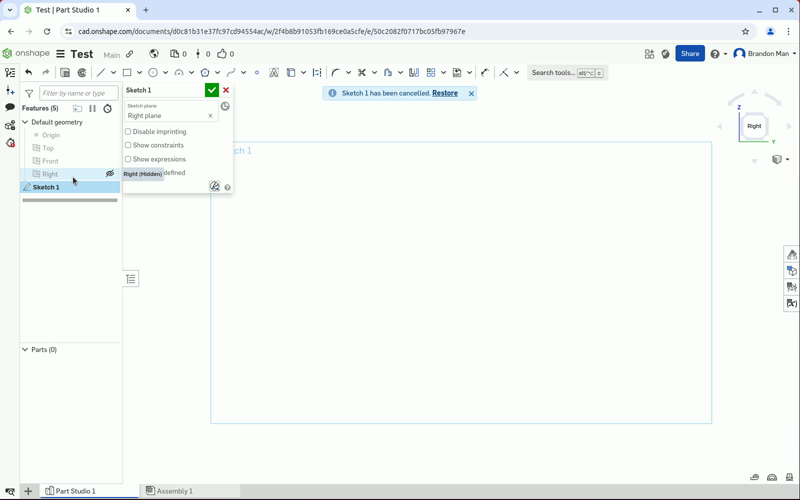
mouse_move(73, 352)
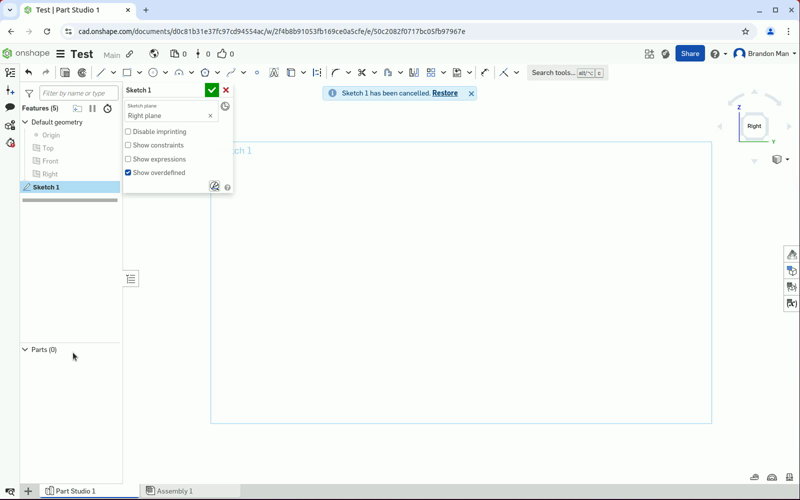
key(y)
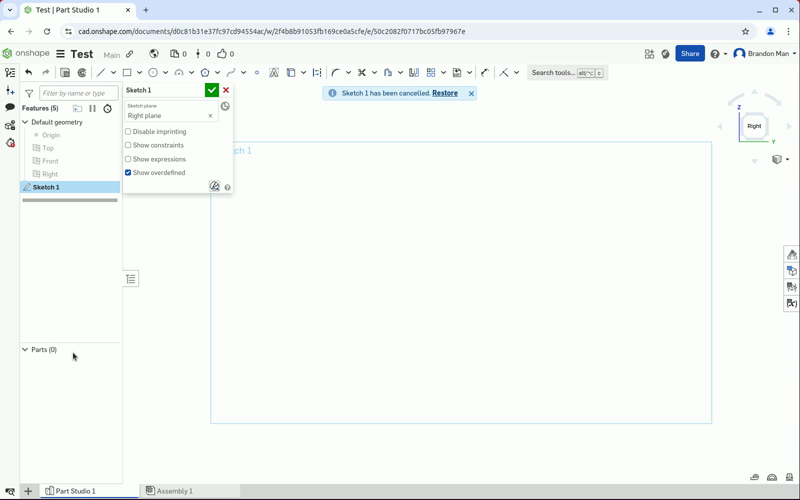
key(c)
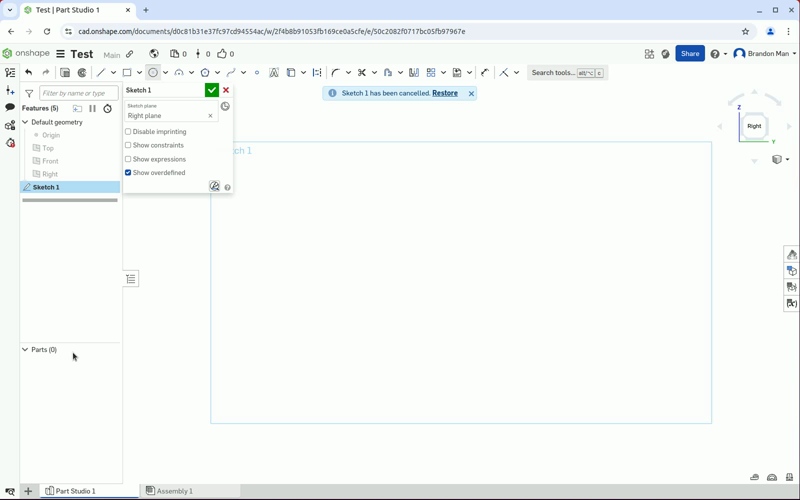
key_down(shift)
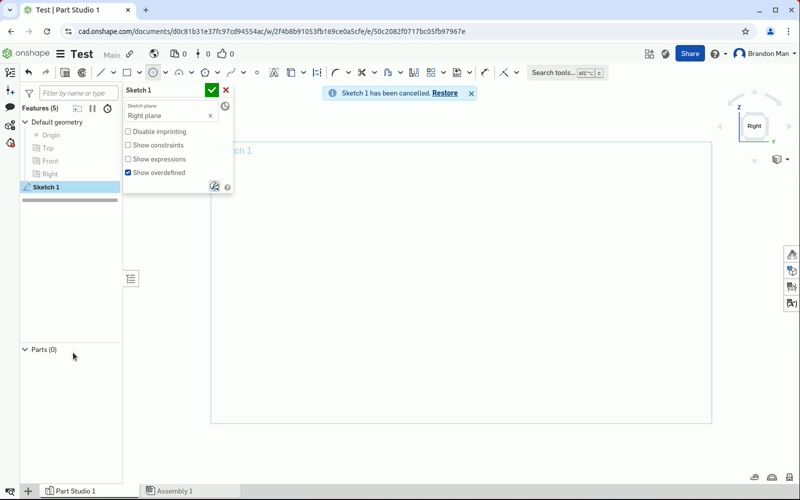
mouse_move(461, 282)
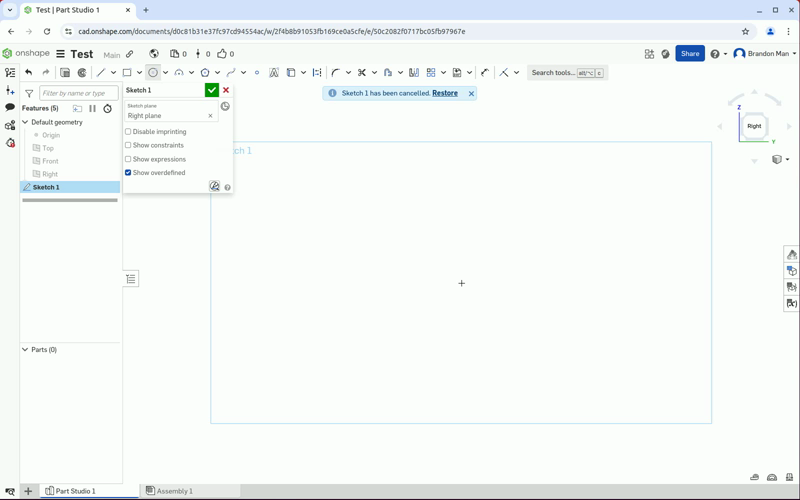
click(461, 282)
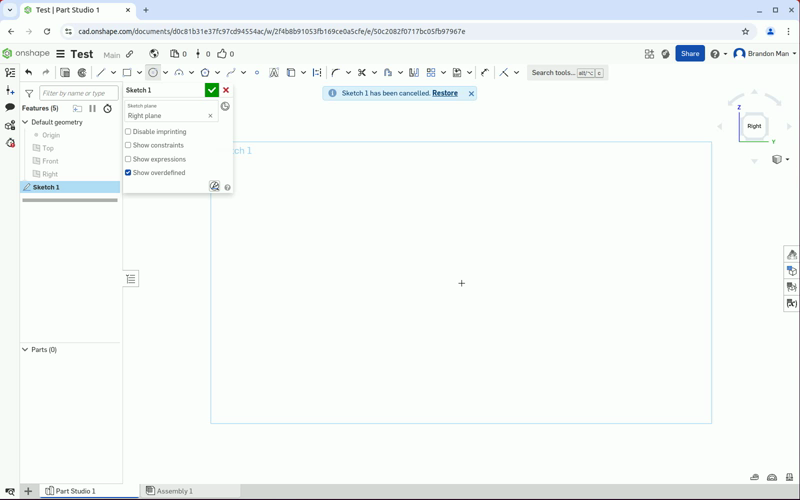
key_up(shift)
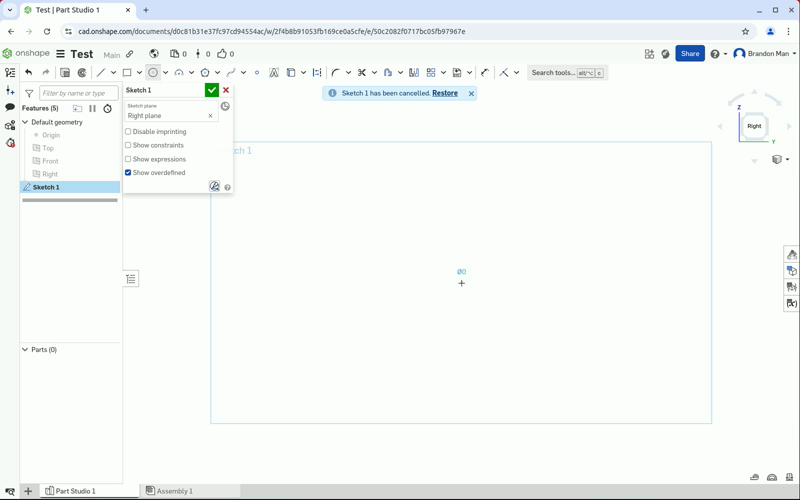
mouse_move(518, 282)
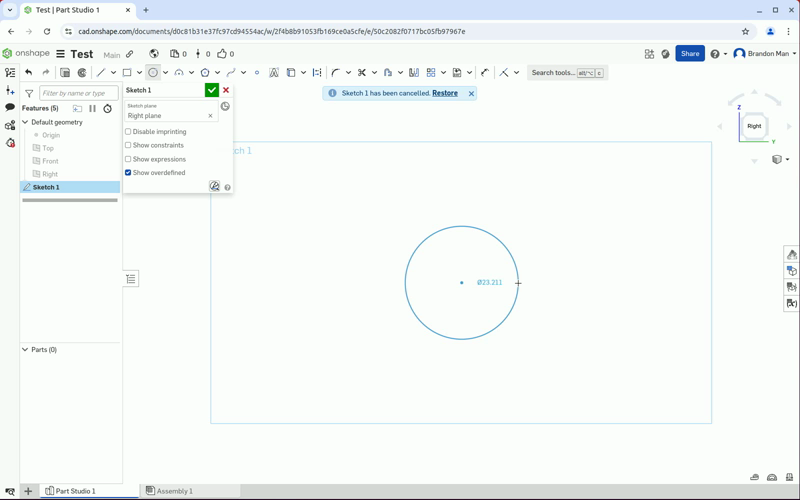
click(518, 282)
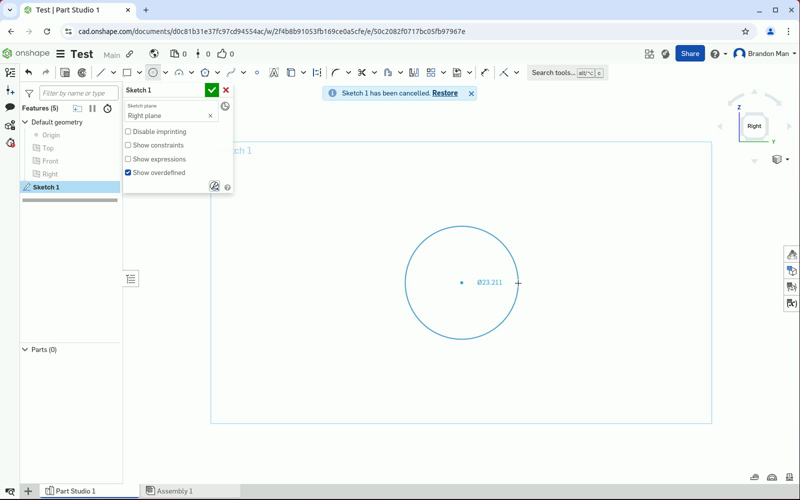
key(esc)
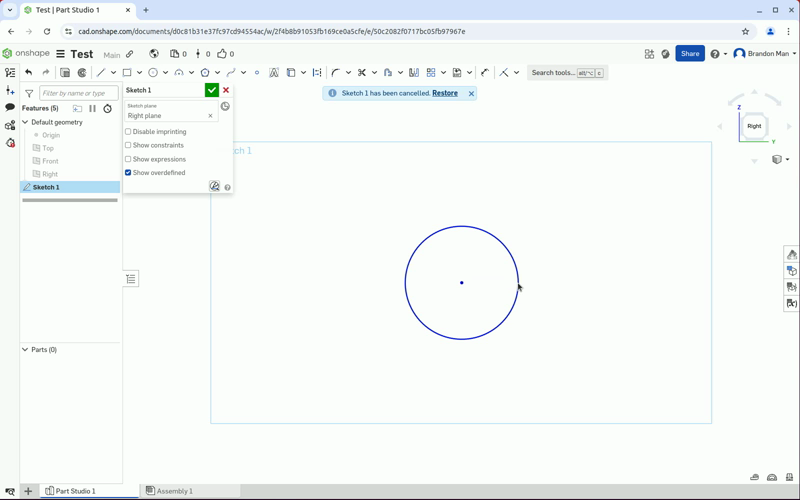
key(c)
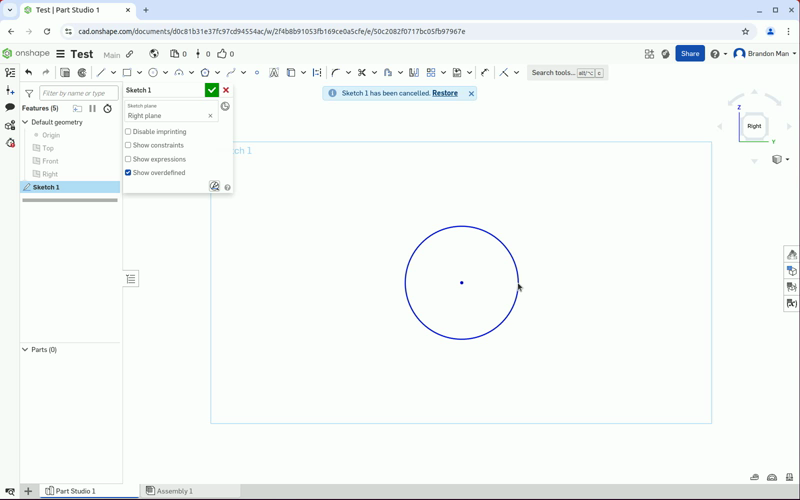
key_down(shift)
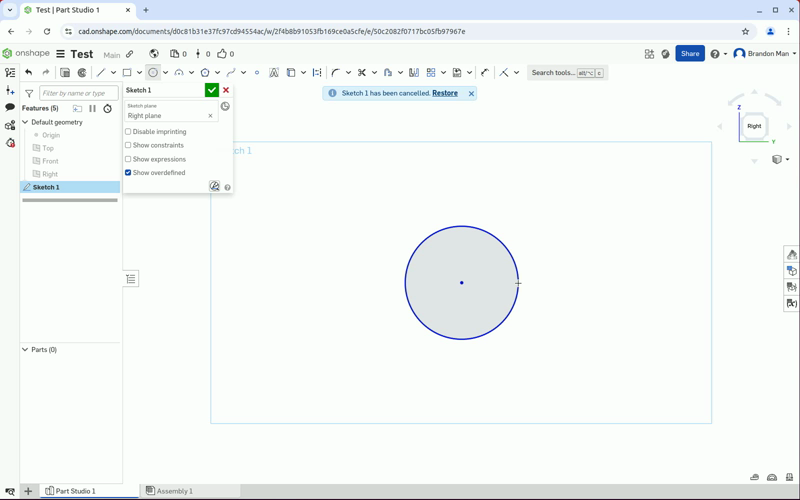
mouse_move(461, 282)
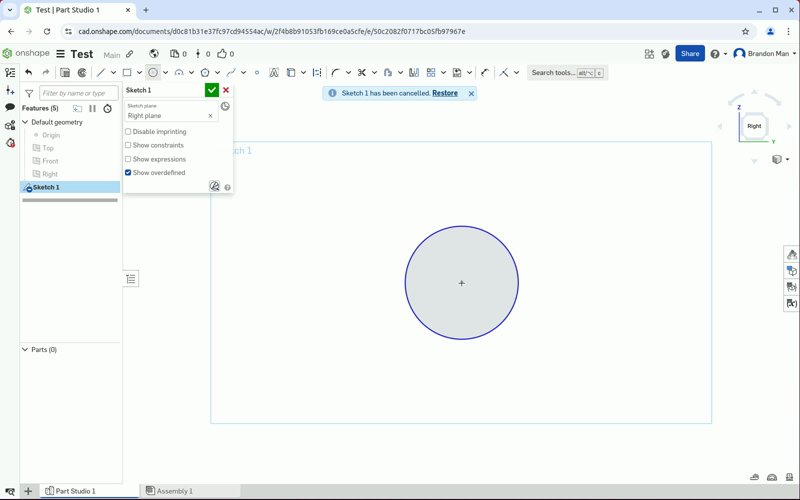
click(461, 282)
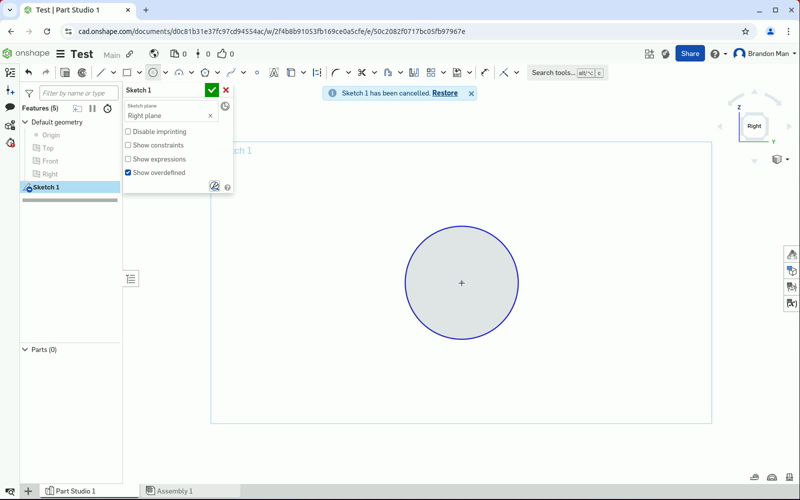
key_up(shift)
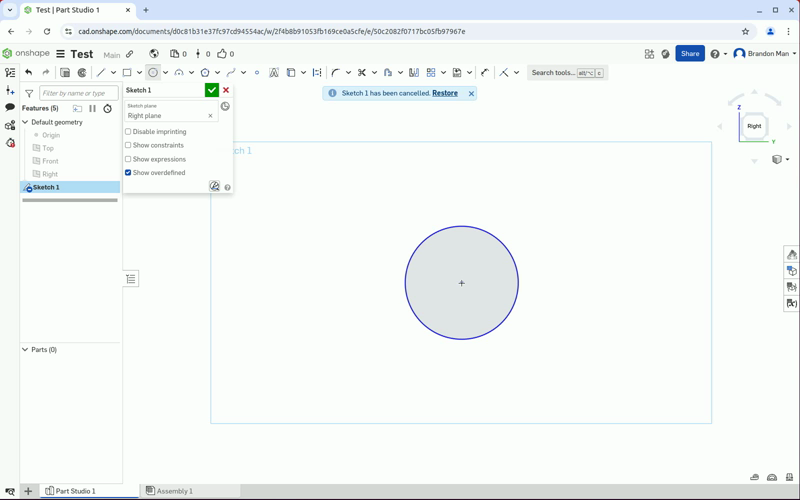
mouse_move(490, 282)
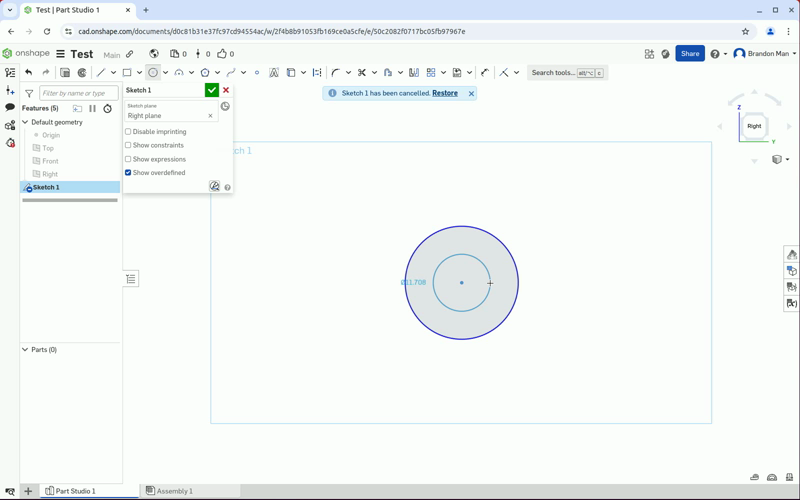
click(490, 282)
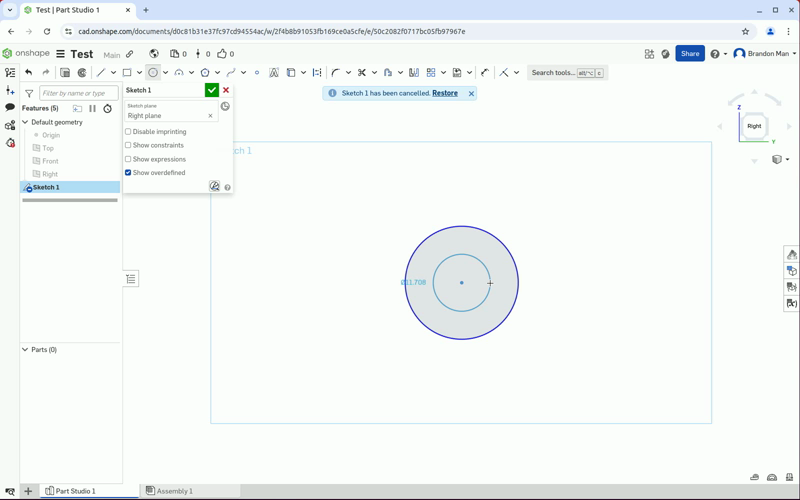
key(esc)
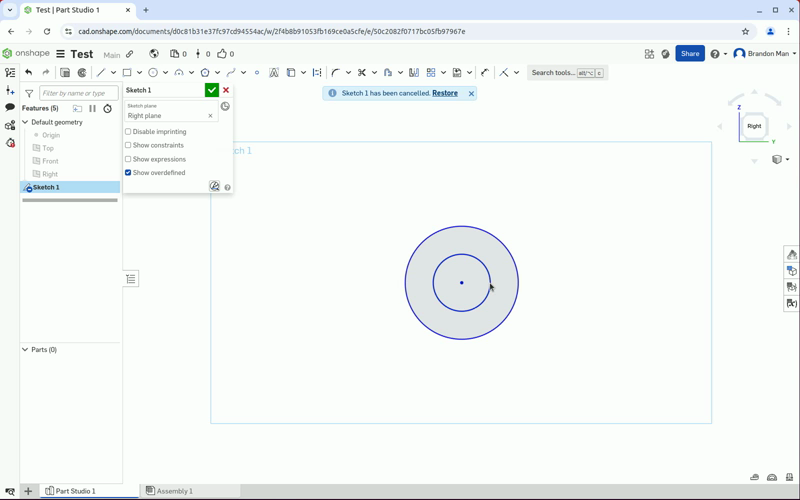
mouse_move(468, 327)
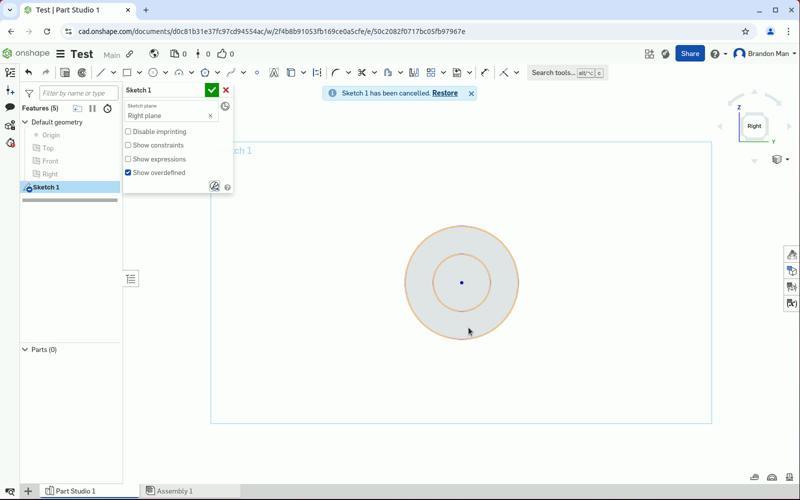
click(468, 327)
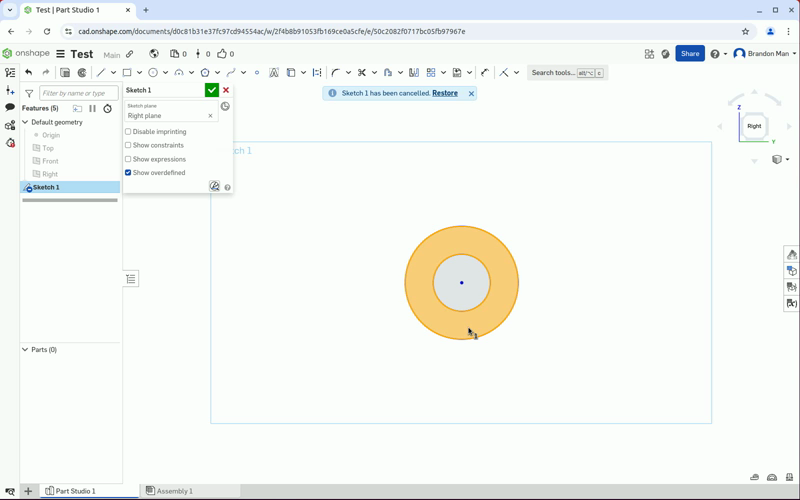
mouse_move(73, 352)
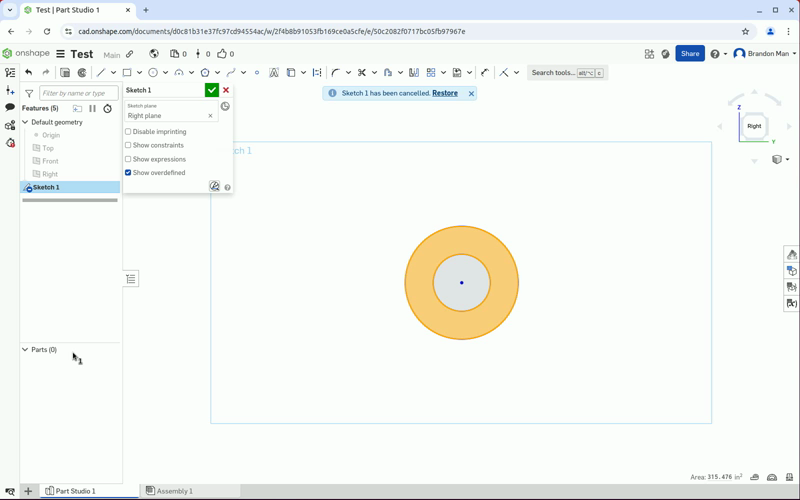
key(shift+y)
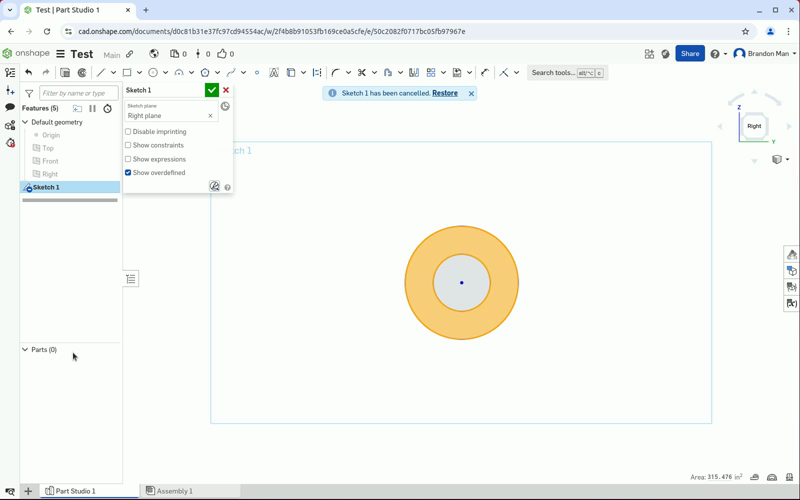
key(shift+e)
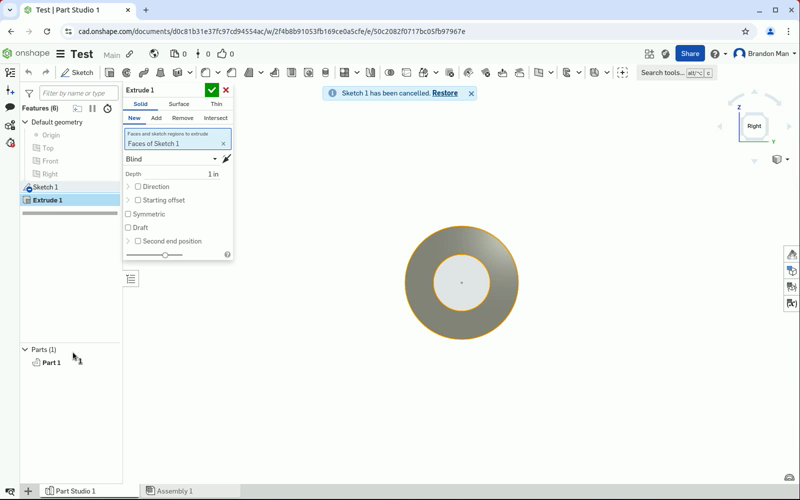
mouse_move(143, 106)
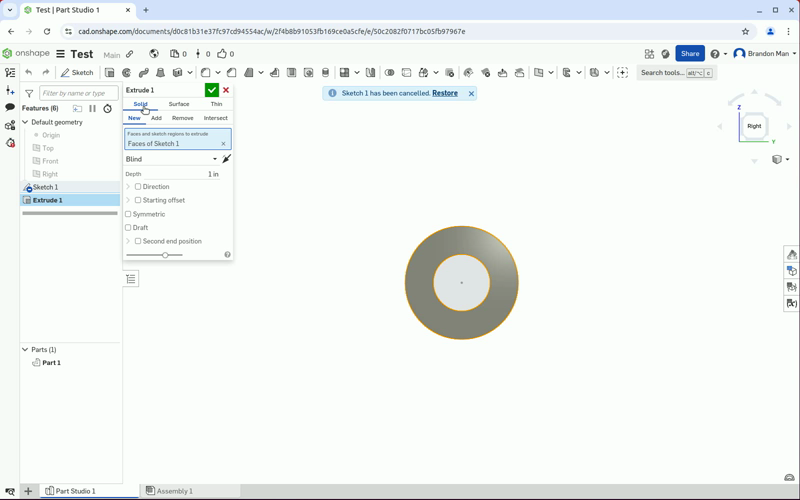
click(143, 106)
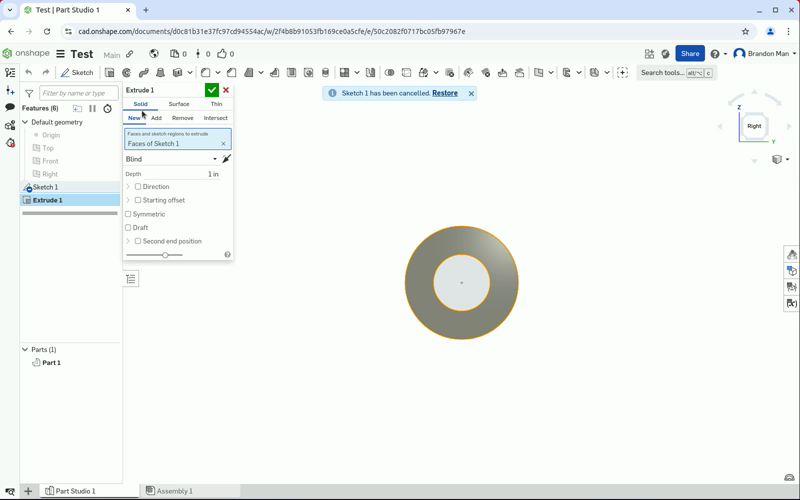
mouse_move(137, 120)
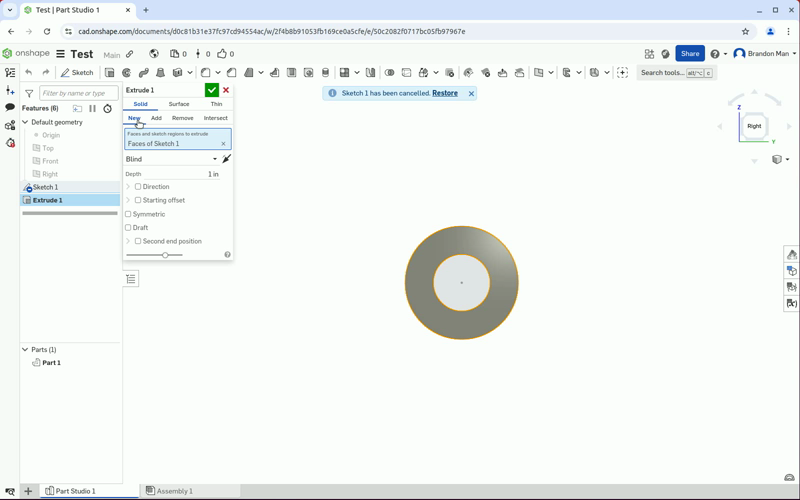
click(137, 120)
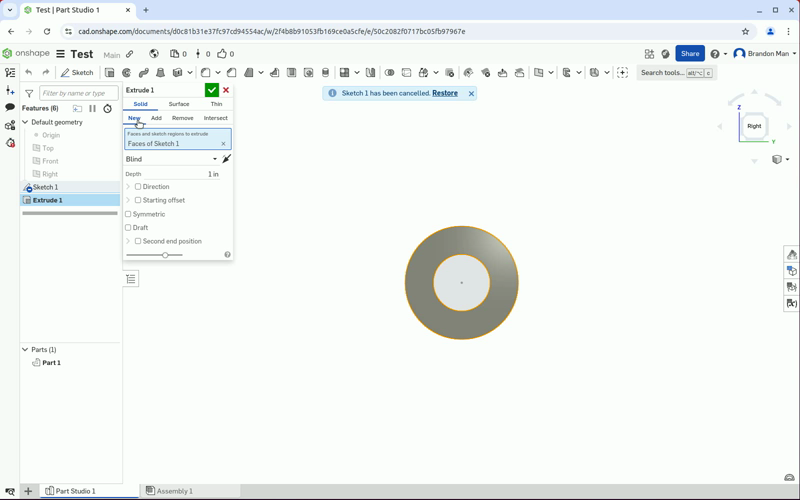
key(tab, 4)
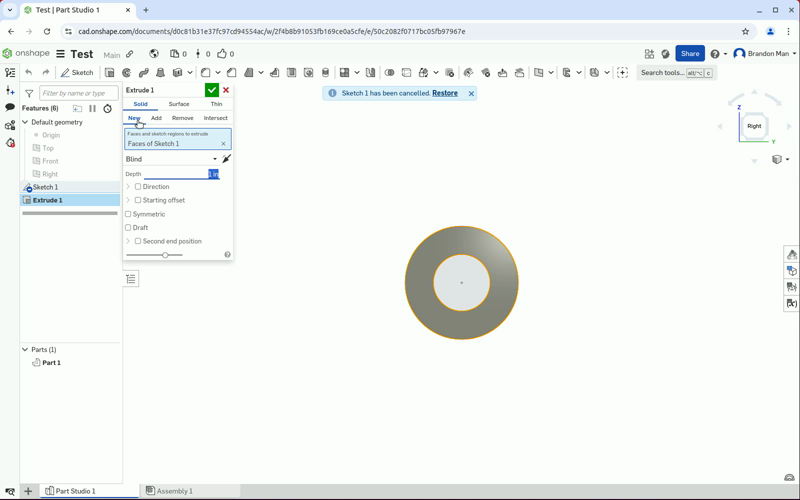
text(23.108)
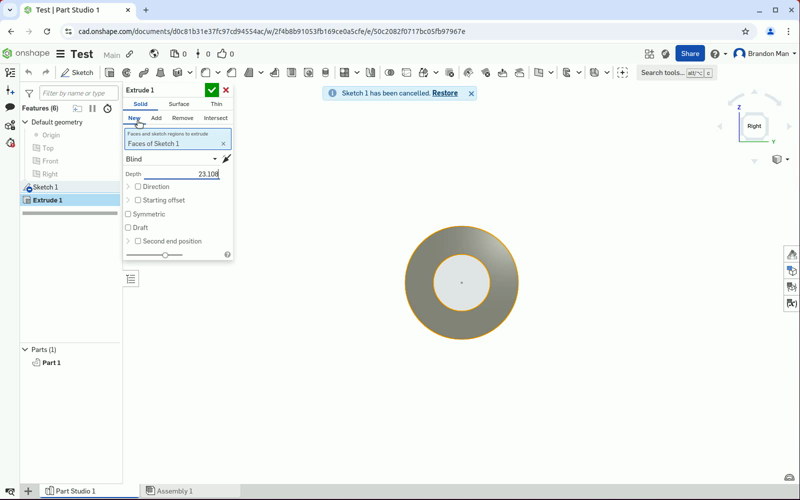
key(enter)
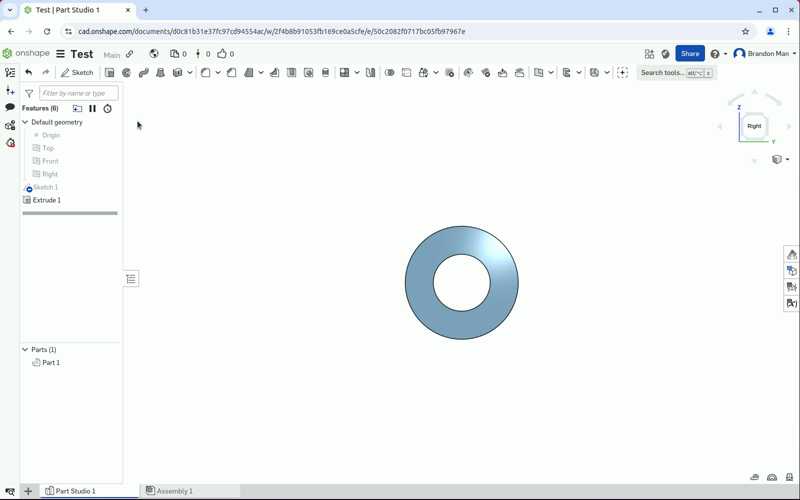
key(shift+h)
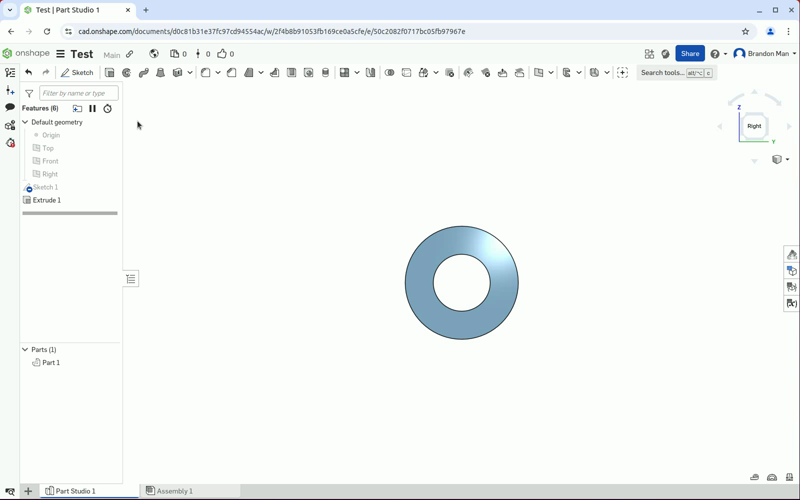
key(shift+h)
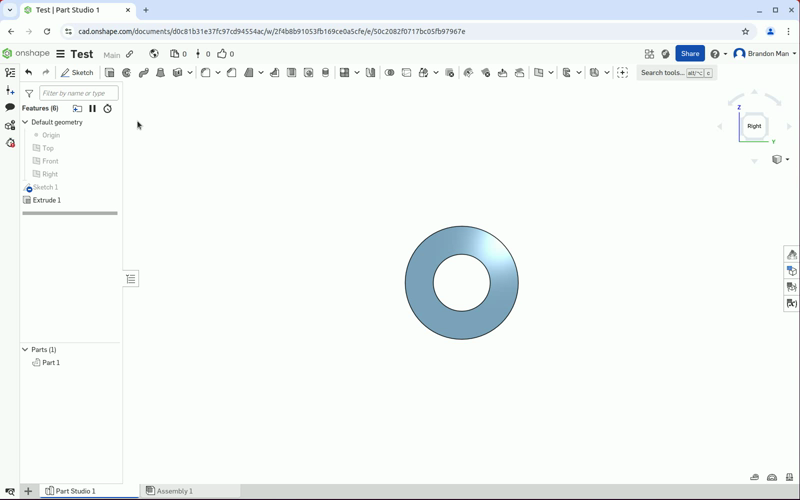
mouse_move(73, 189)
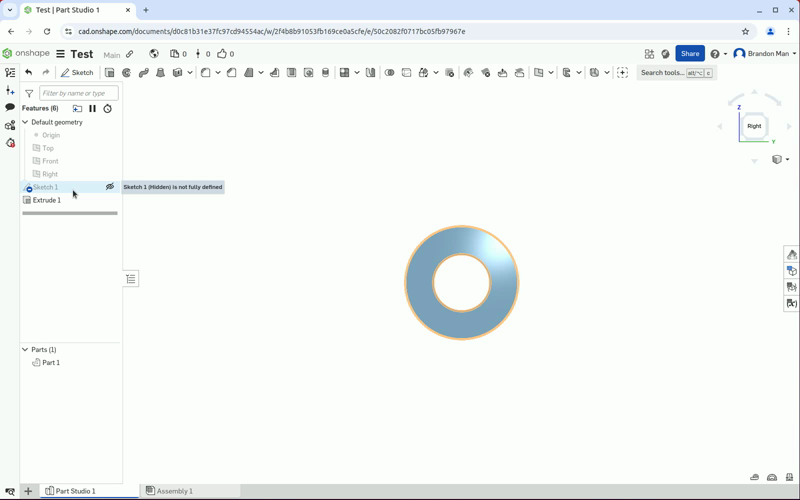
click(73, 189)
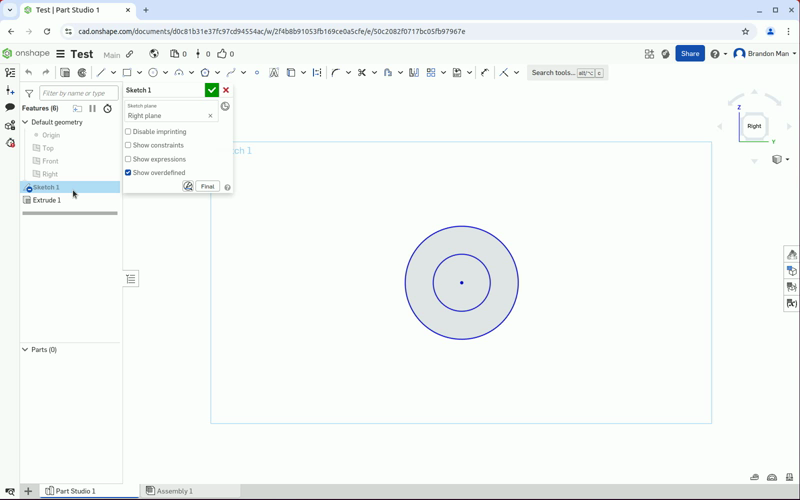
mouse_move(229, 92)
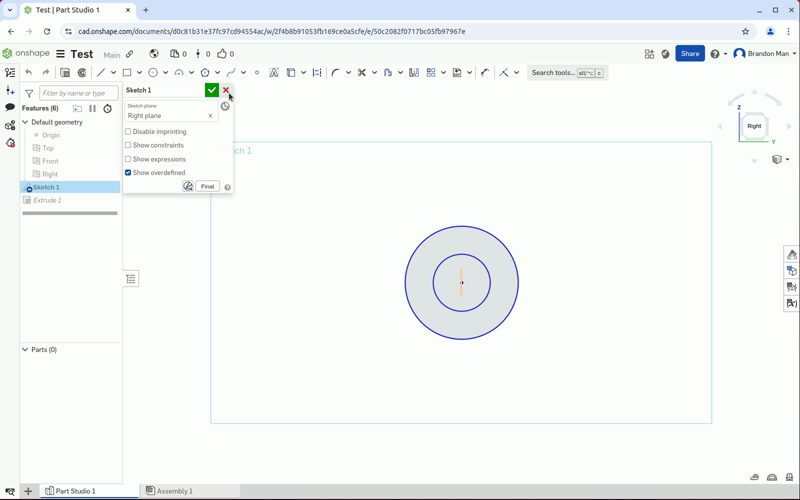
click(229, 92)
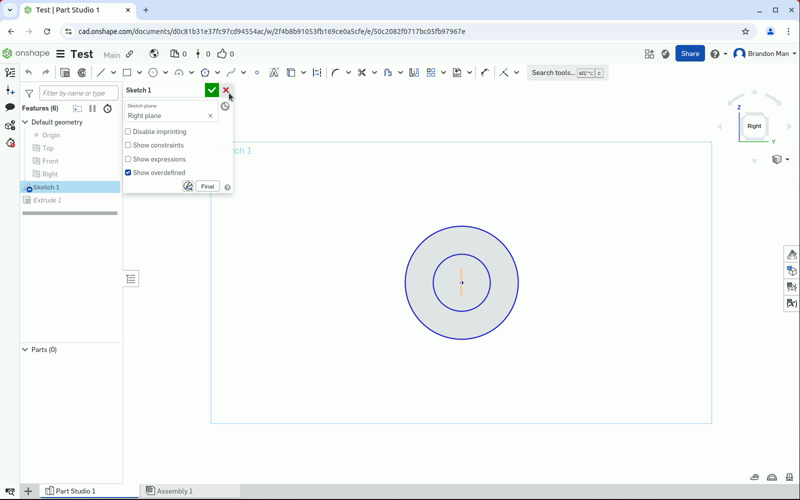
key(shift+s)
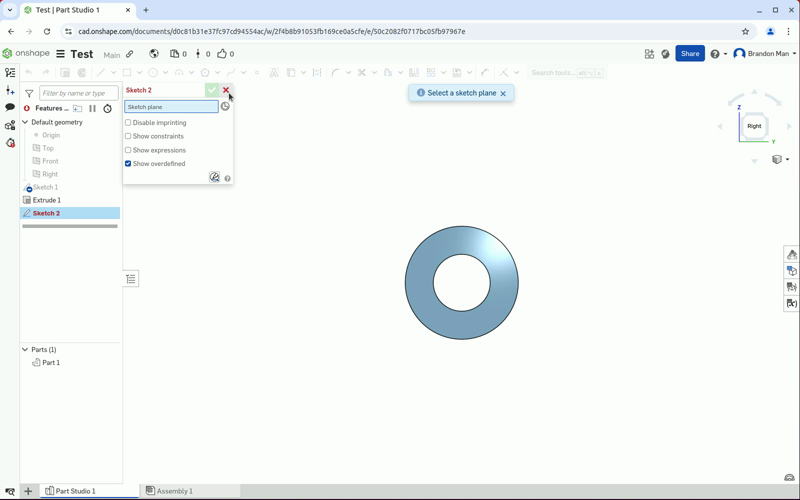
mouse_move(73, 176)
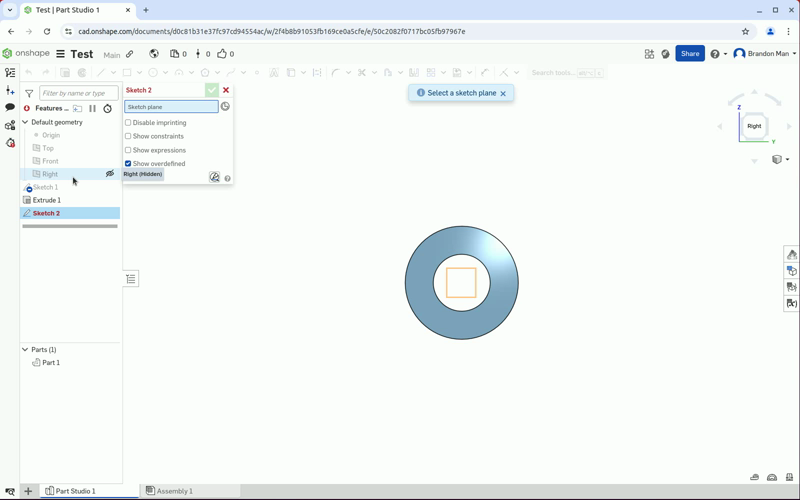
click(73, 176)
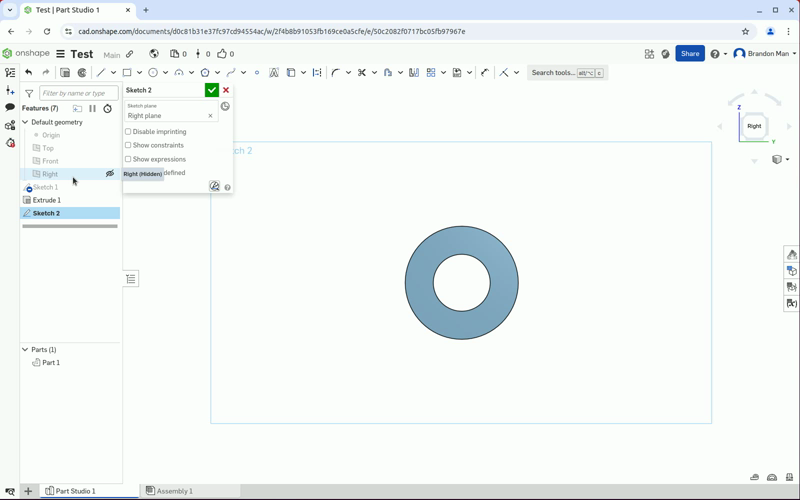
mouse_move(73, 352)
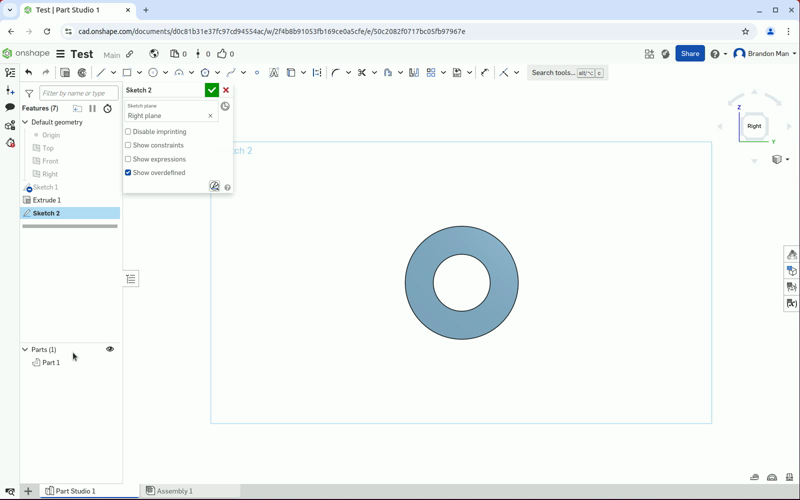
key(y)
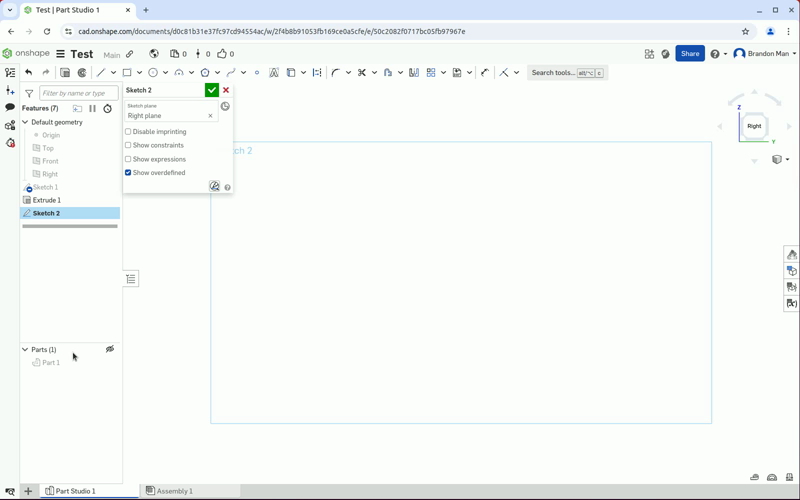
key(c)
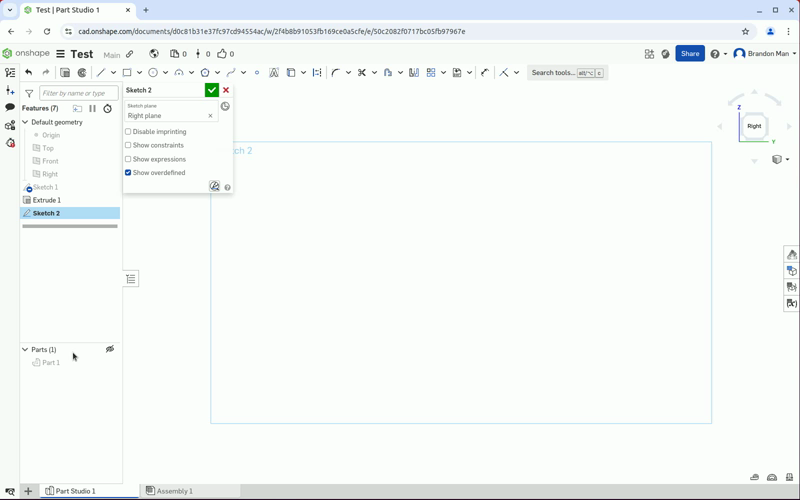
key_down(shift)
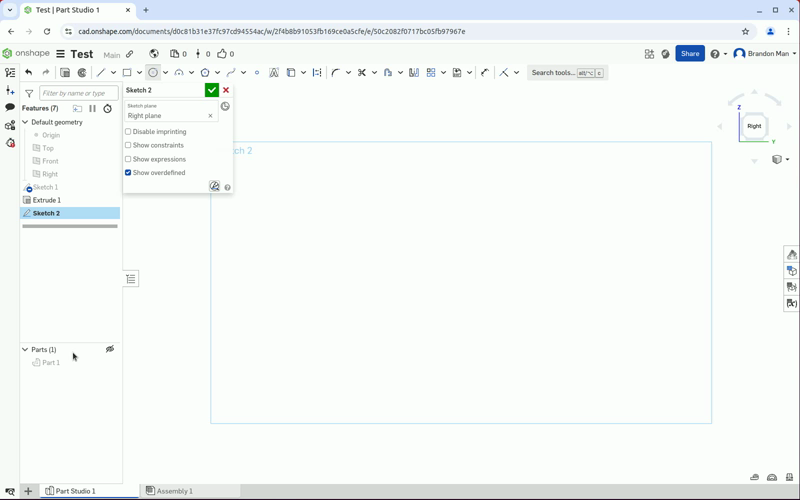
mouse_move(461, 282)
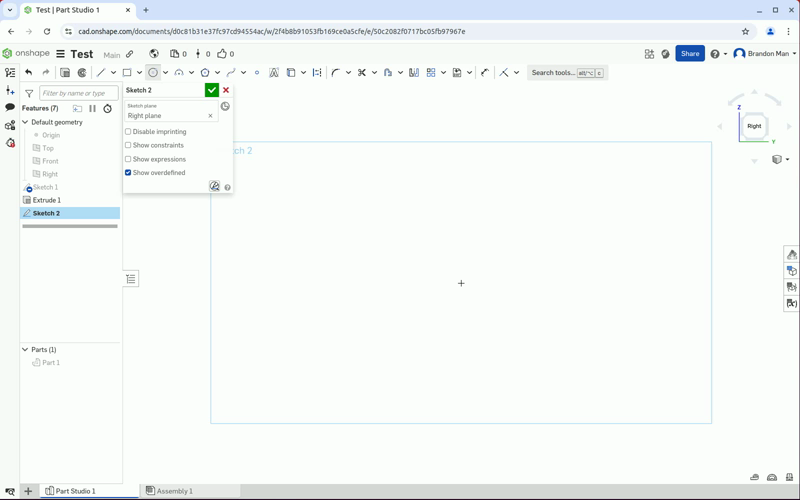
click(461, 282)
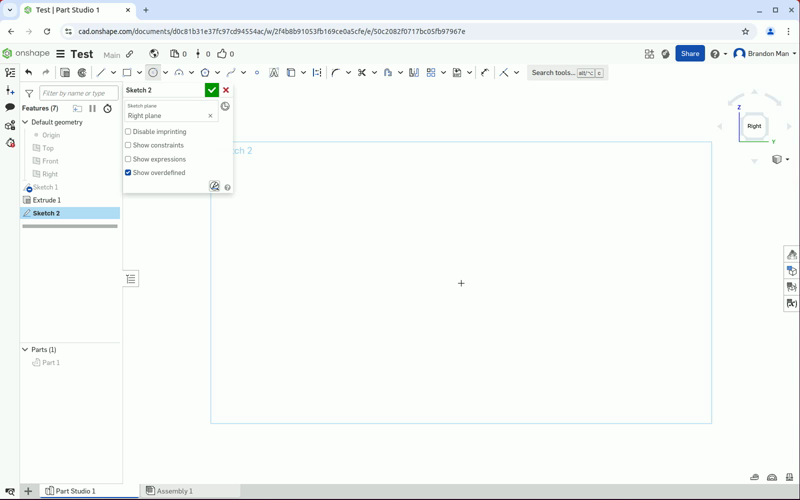
key_up(shift)
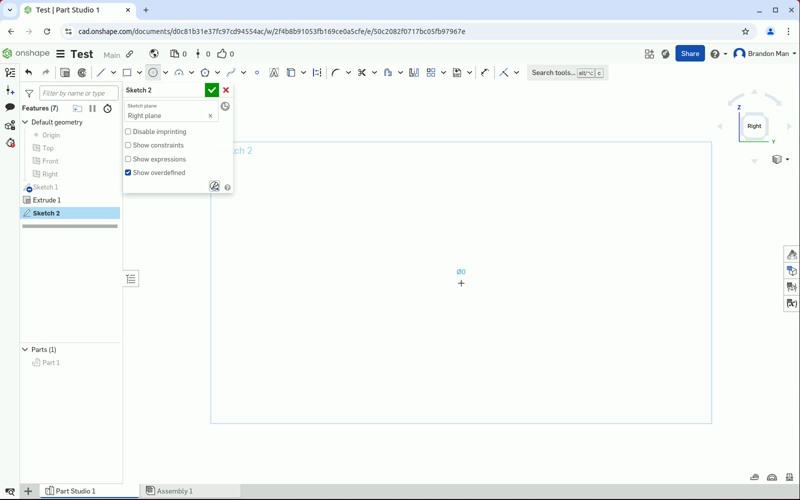
mouse_move(518, 282)
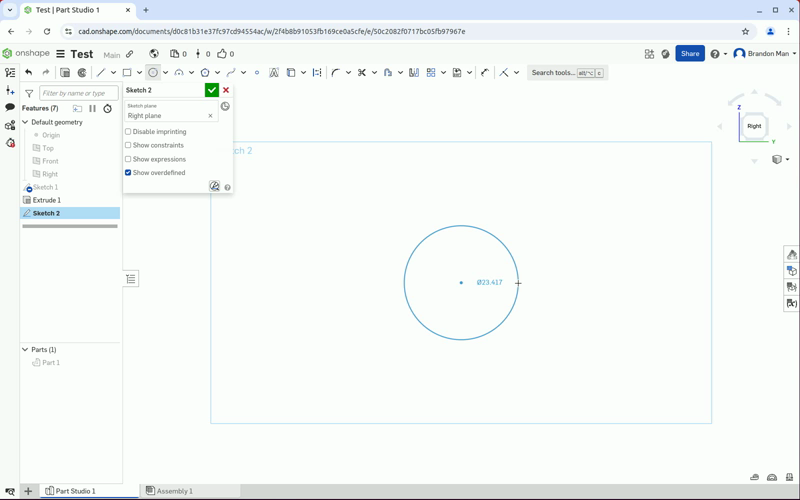
click(518, 282)
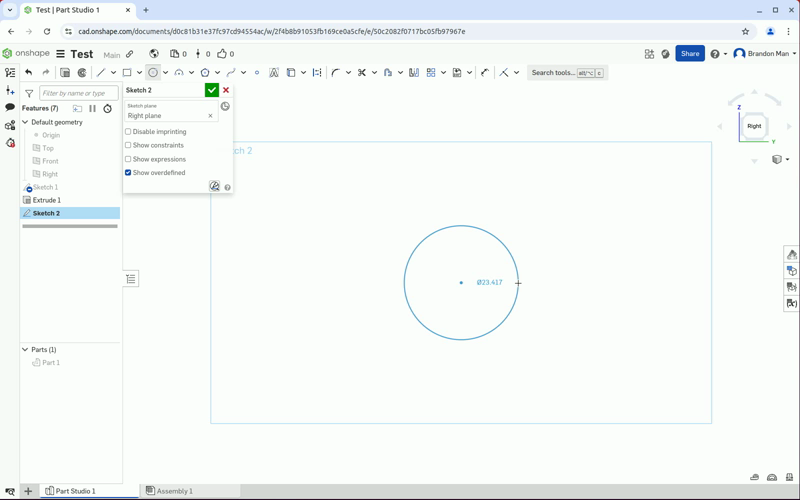
key(esc)
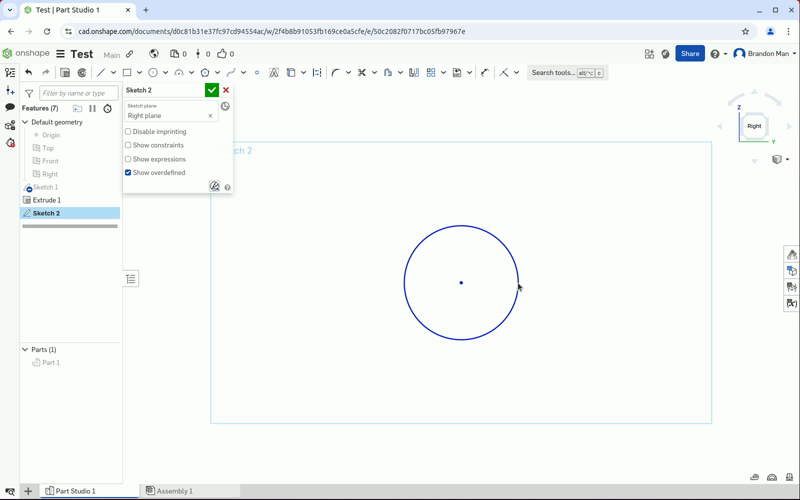
key(c)
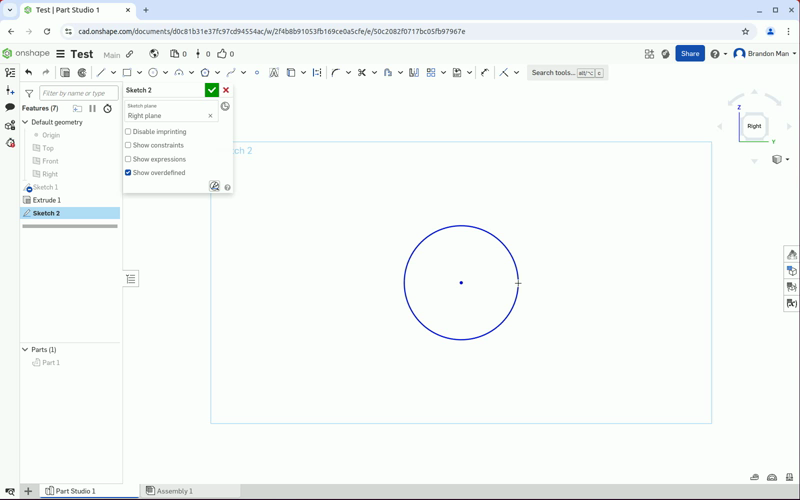
key_down(shift)
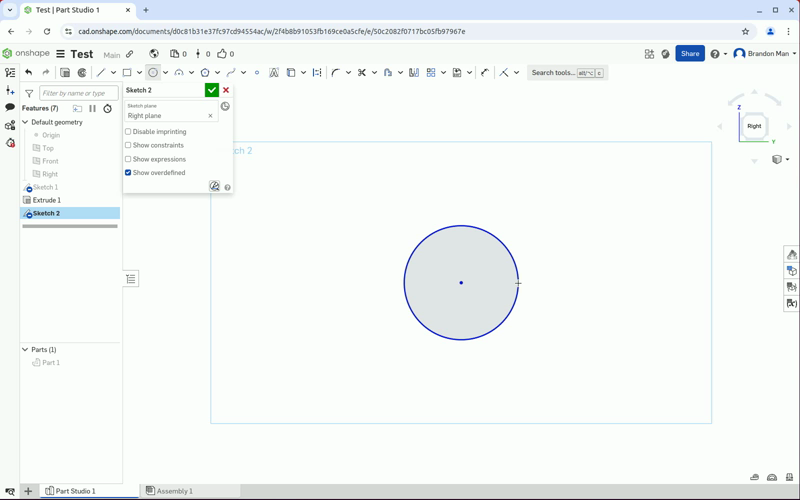
mouse_move(461, 282)
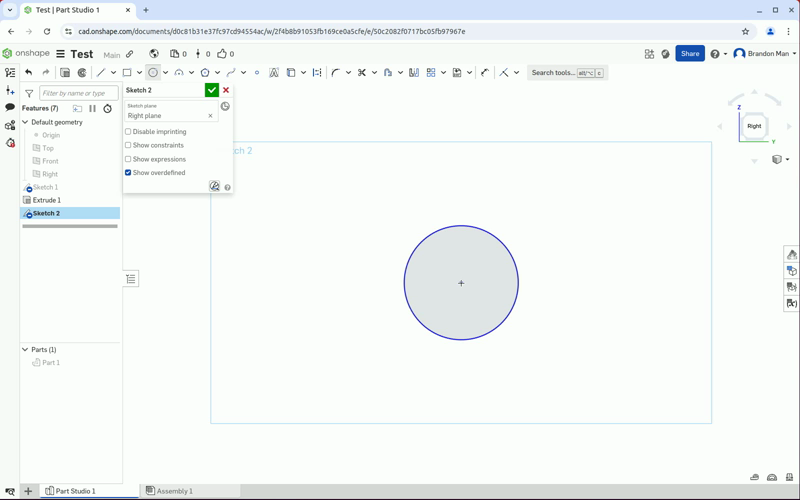
click(461, 282)
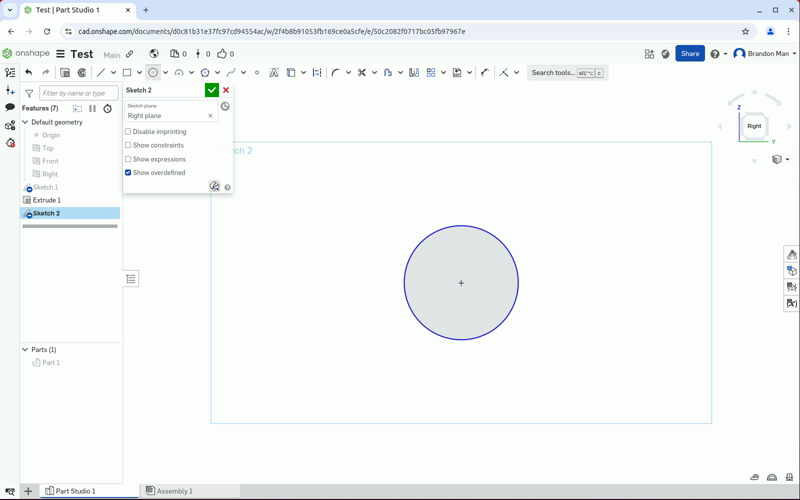
key_up(shift)
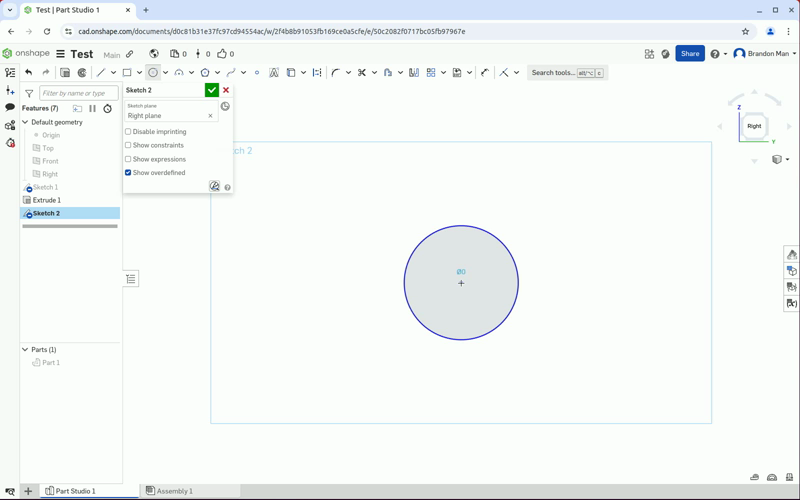
mouse_move(517, 282)
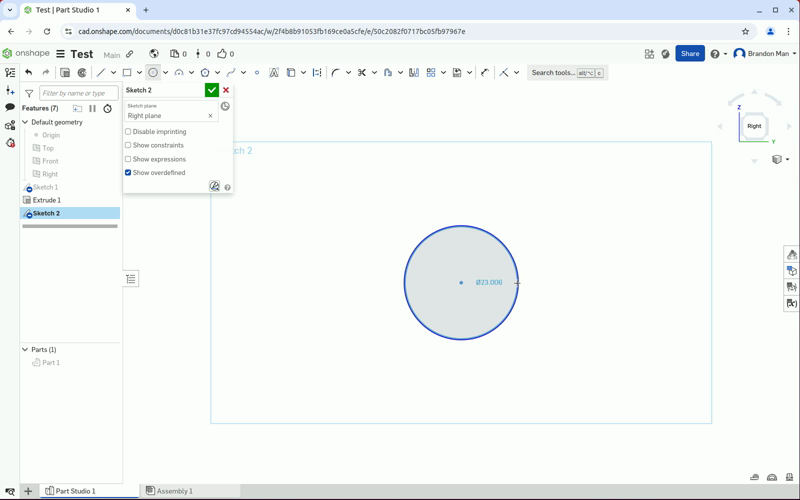
scroll(6)
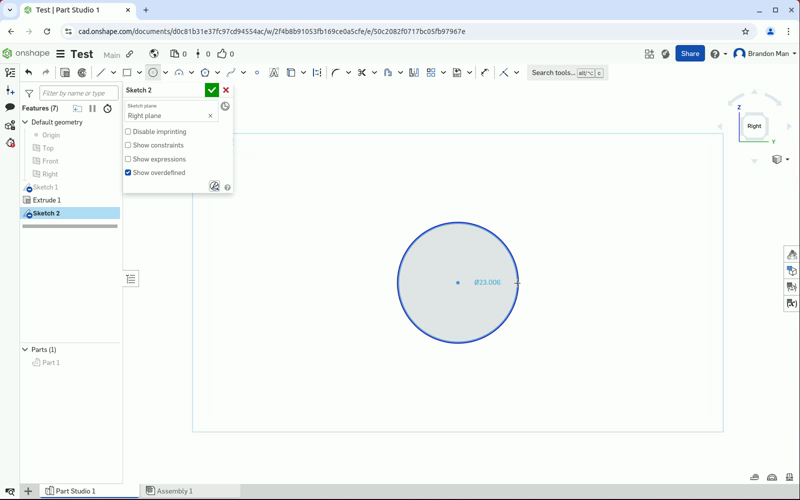
scroll(6)
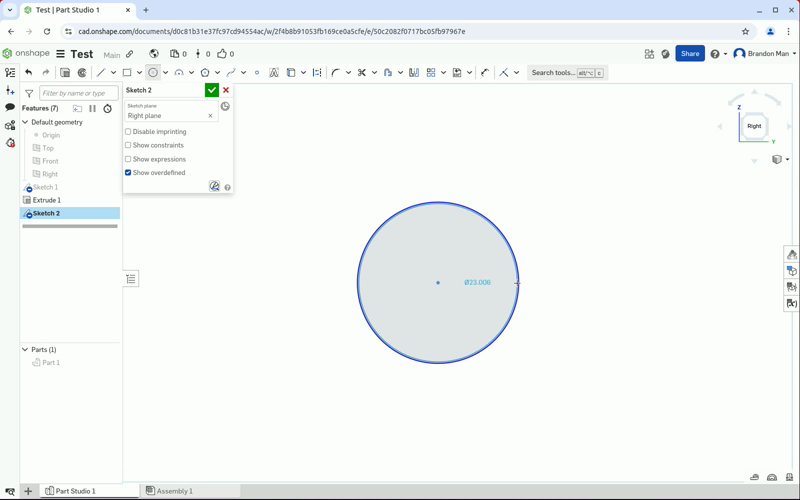
scroll(6)
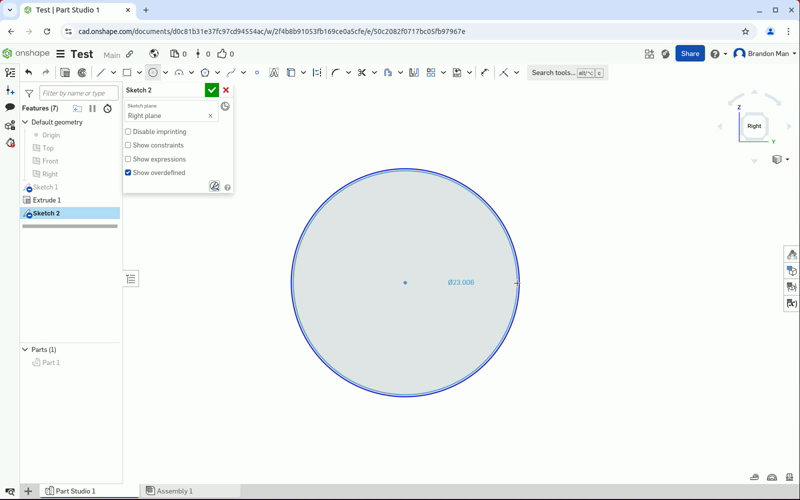
scroll(6)
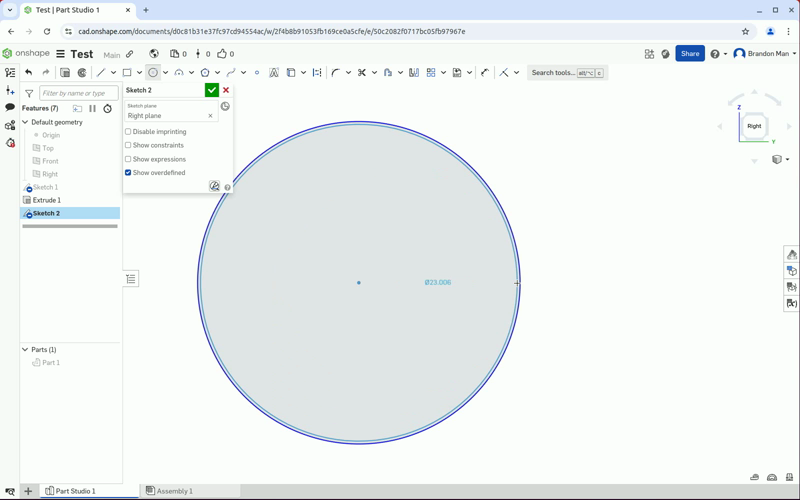
scroll(6)
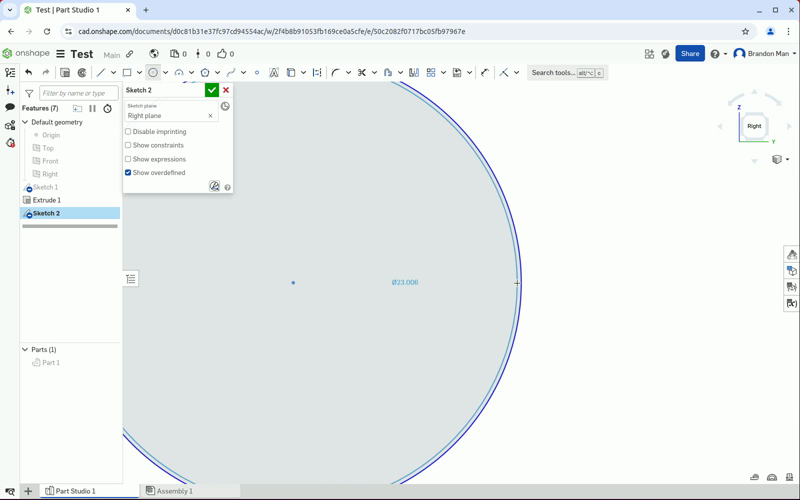
scroll(6)
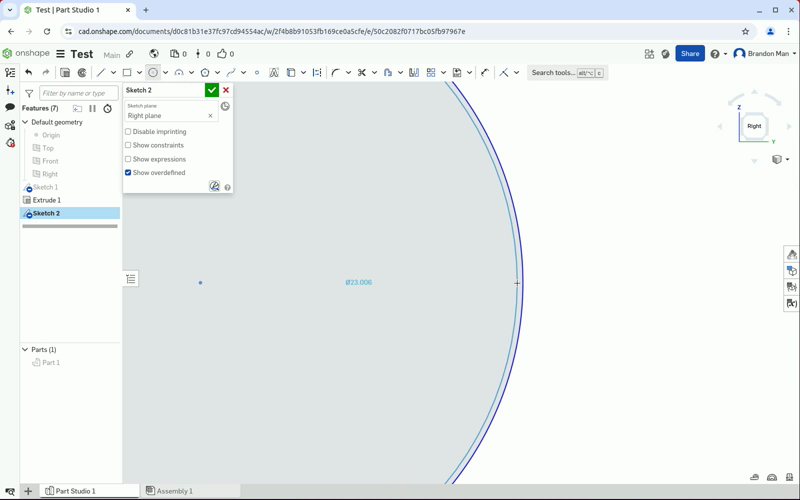
scroll(6)
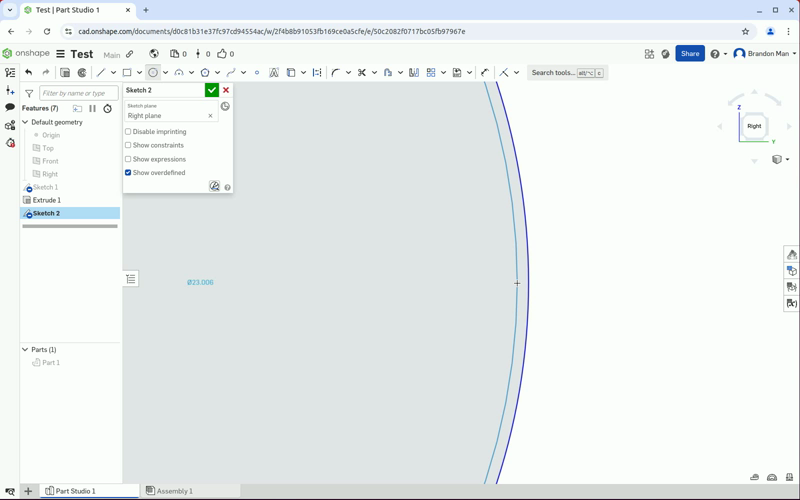
click(517, 282)
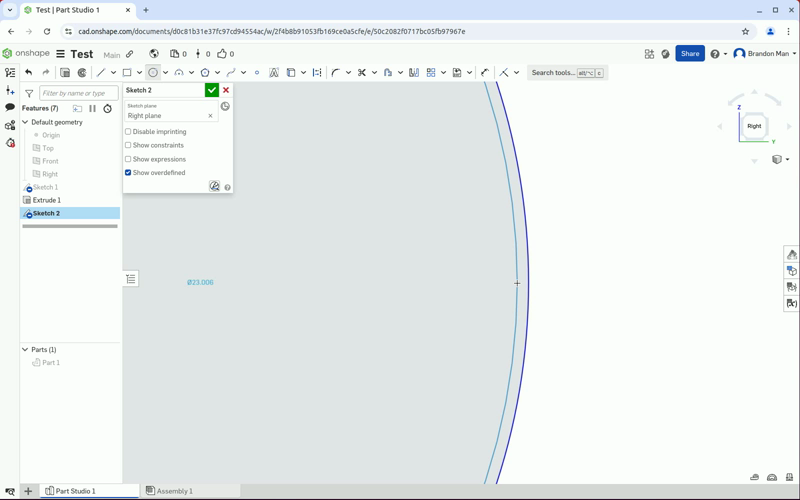
scroll(-6)
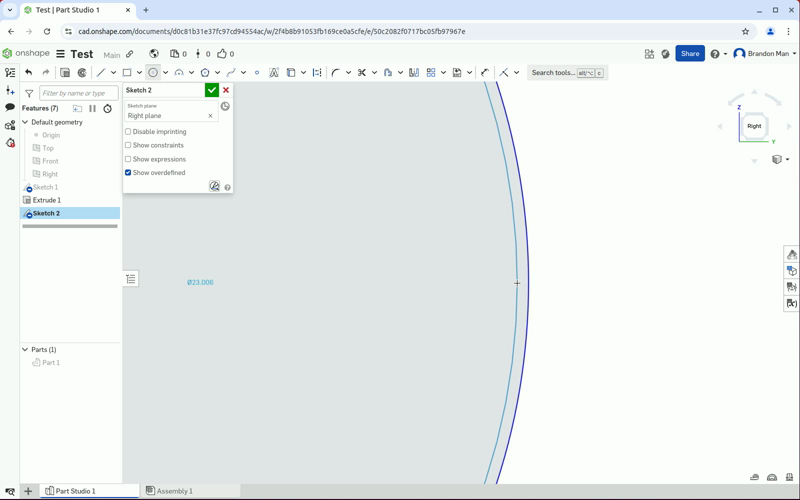
scroll(-6)
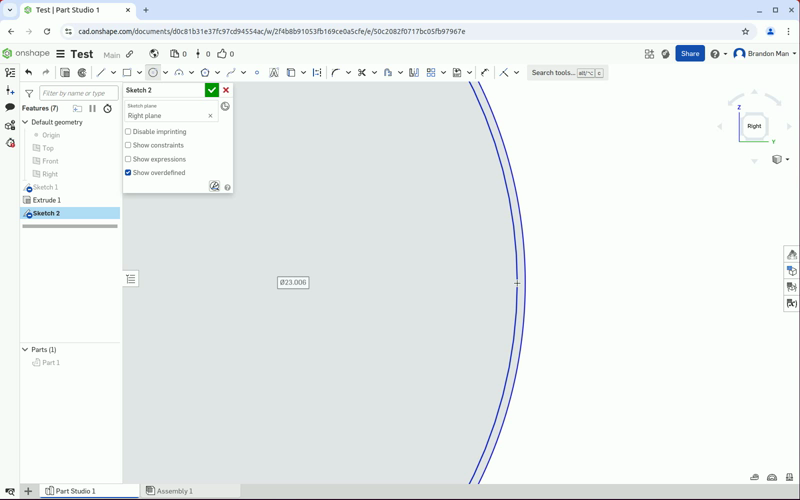
scroll(-6)
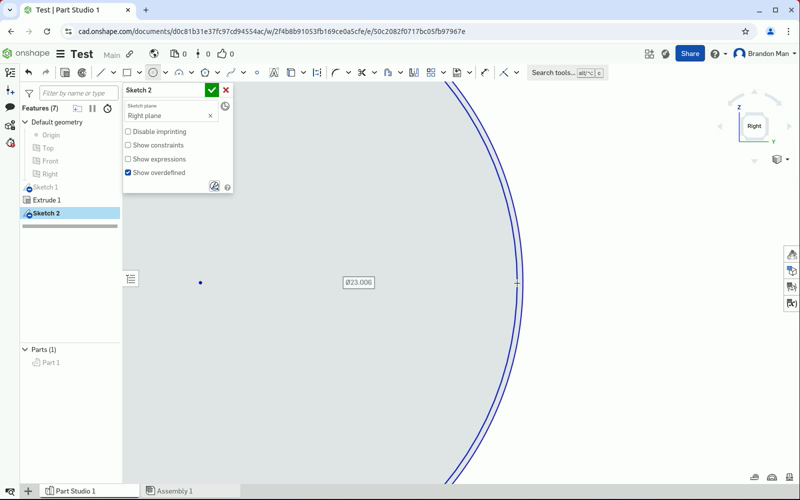
scroll(-6)
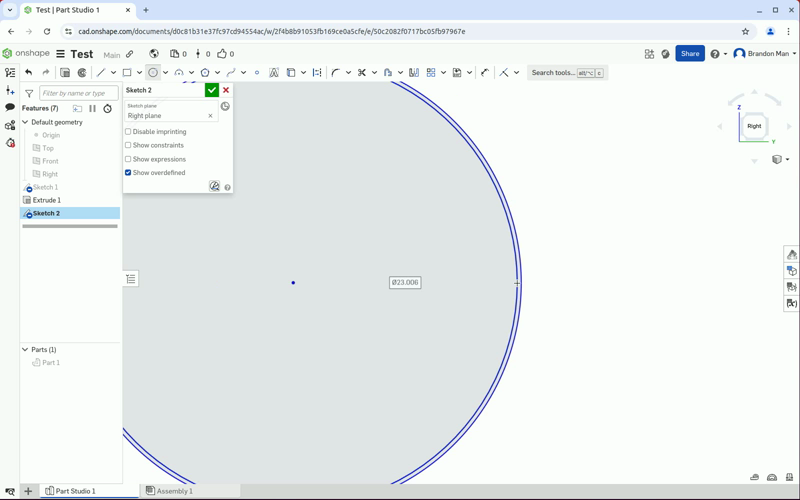
scroll(-6)
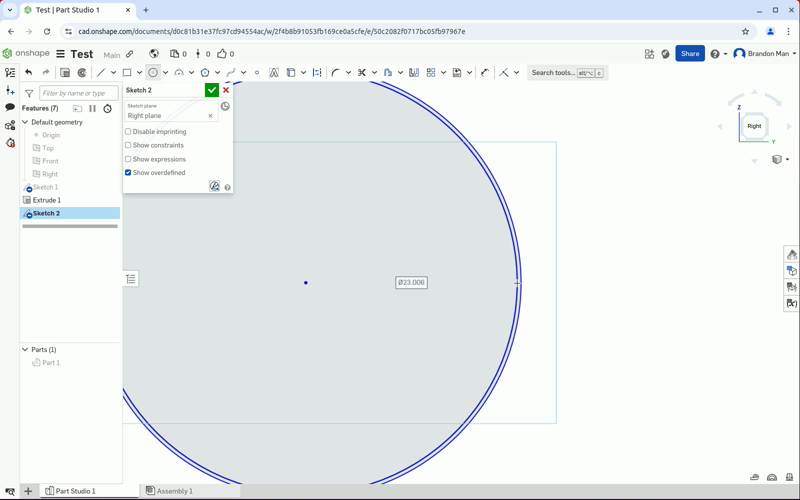
scroll(-6)
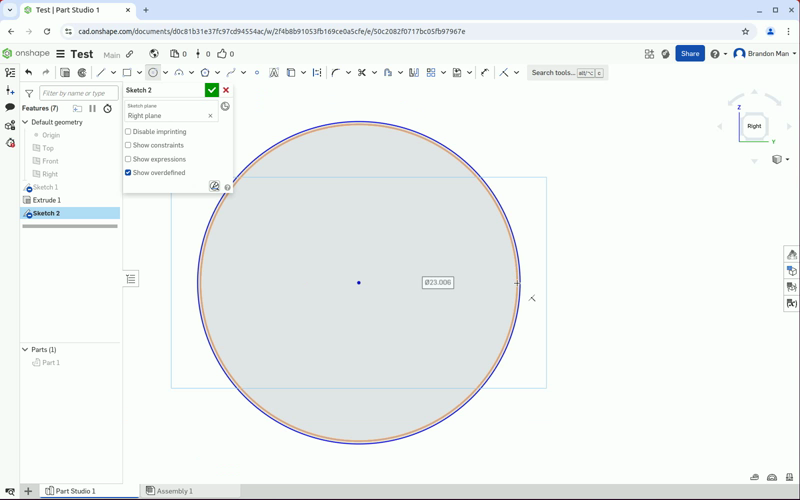
scroll(-6)
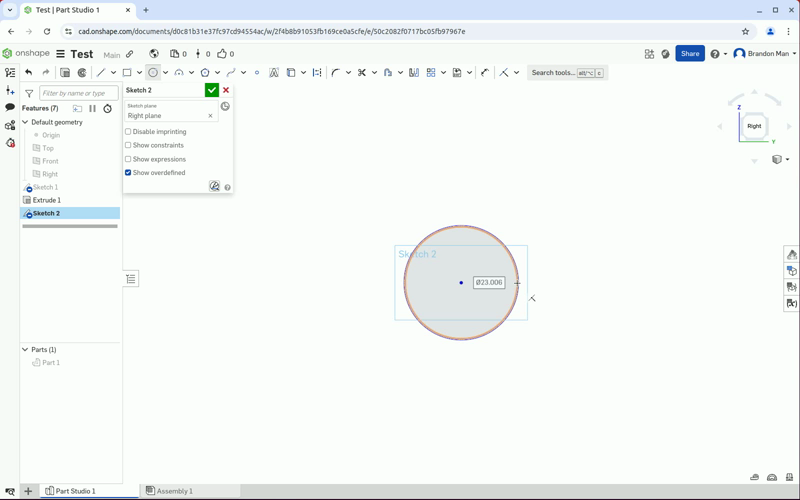
key(esc)
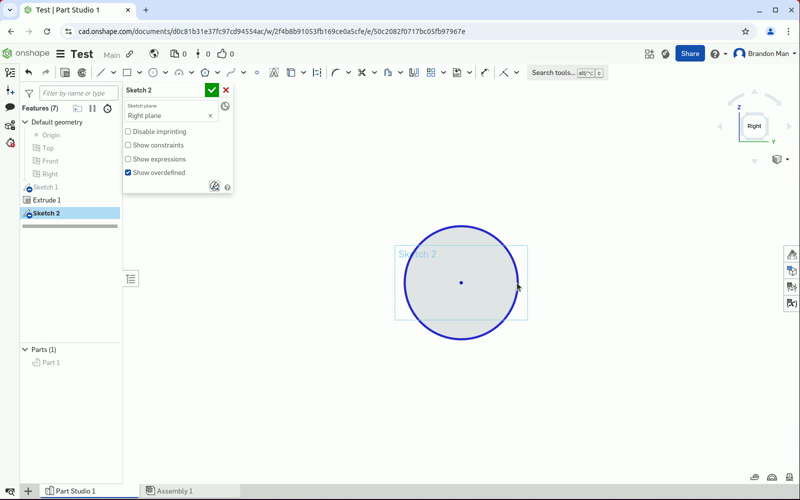
mouse_move(482, 335)
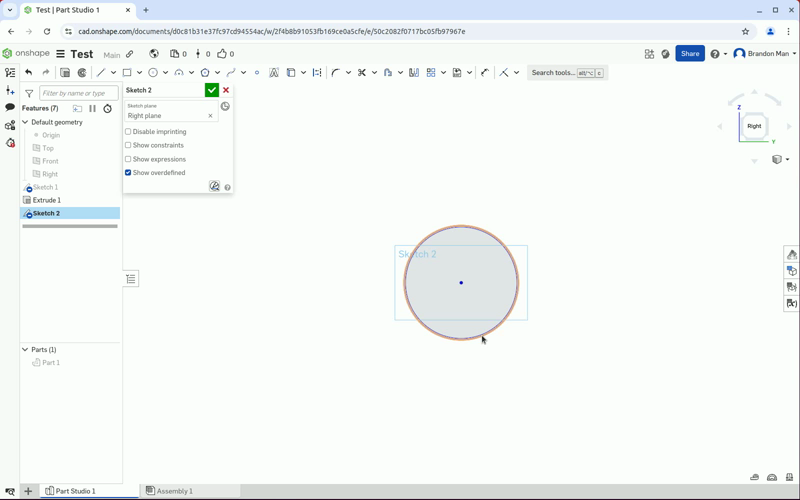
scroll(6)
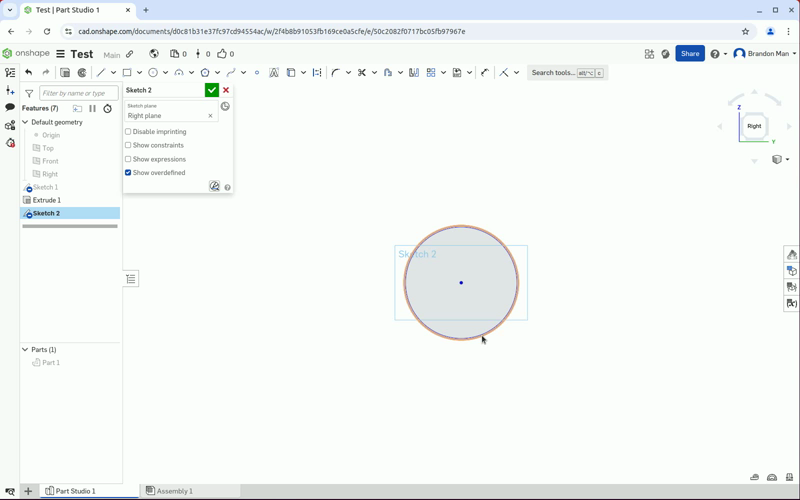
scroll(6)
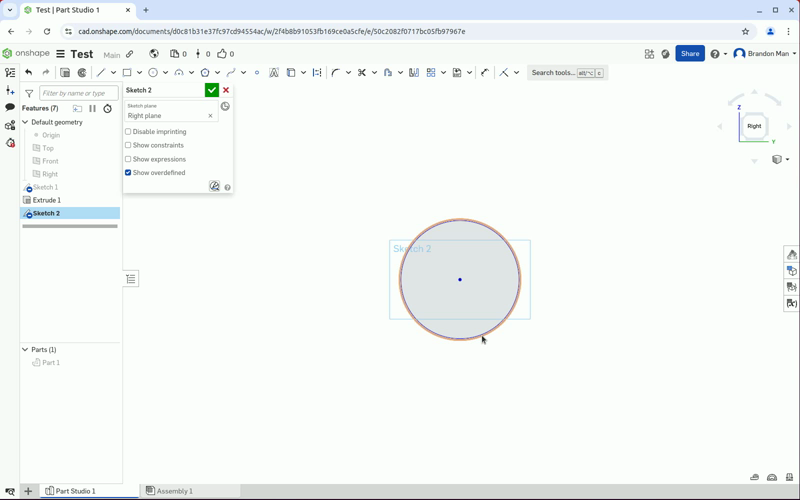
scroll(6)
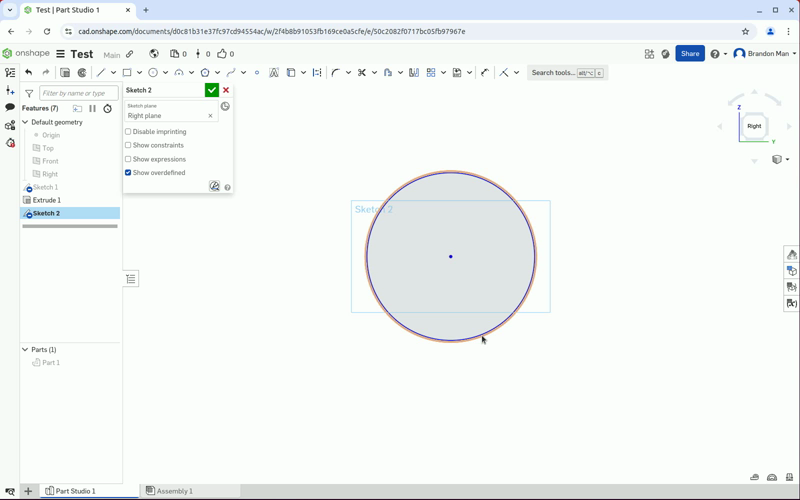
scroll(6)
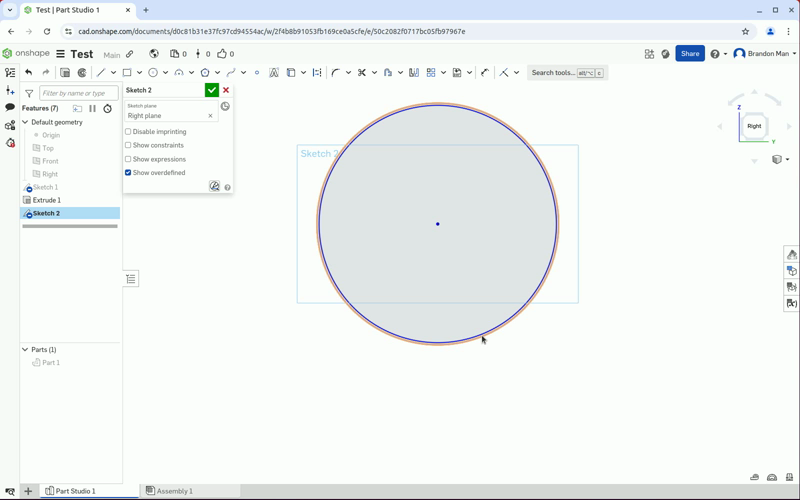
scroll(6)
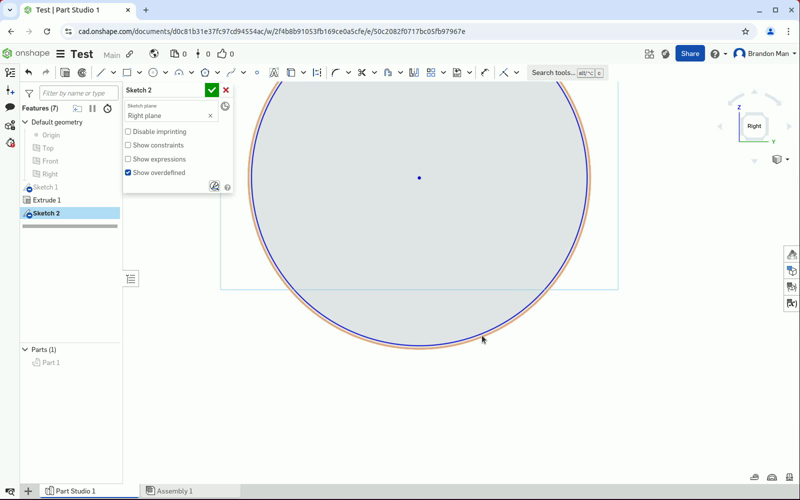
scroll(6)
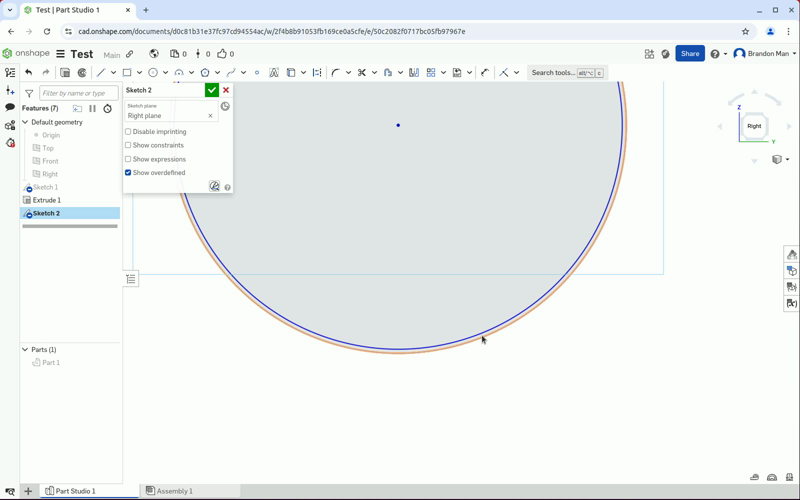
scroll(6)
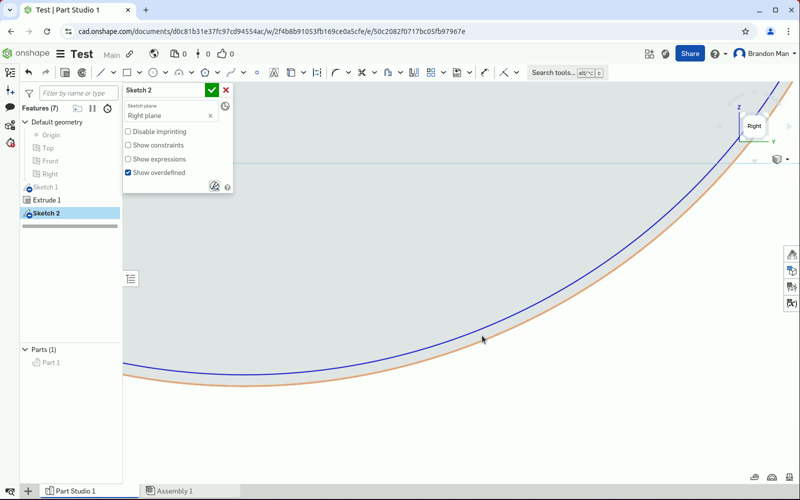
click(482, 335)
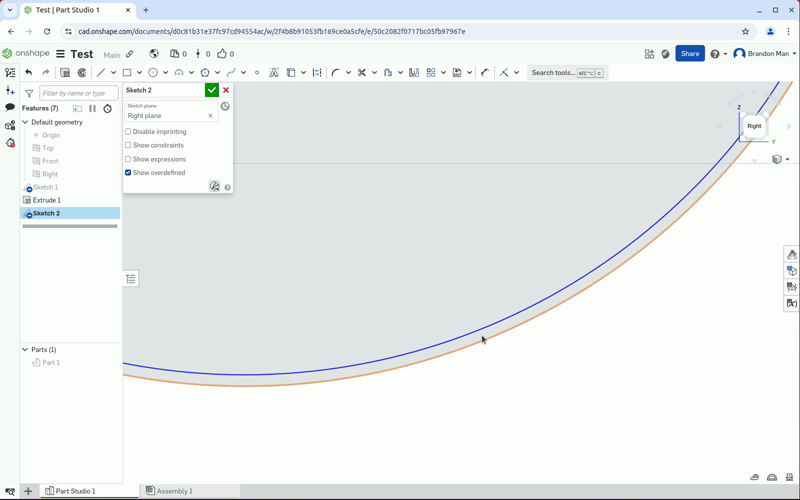
scroll(-6)
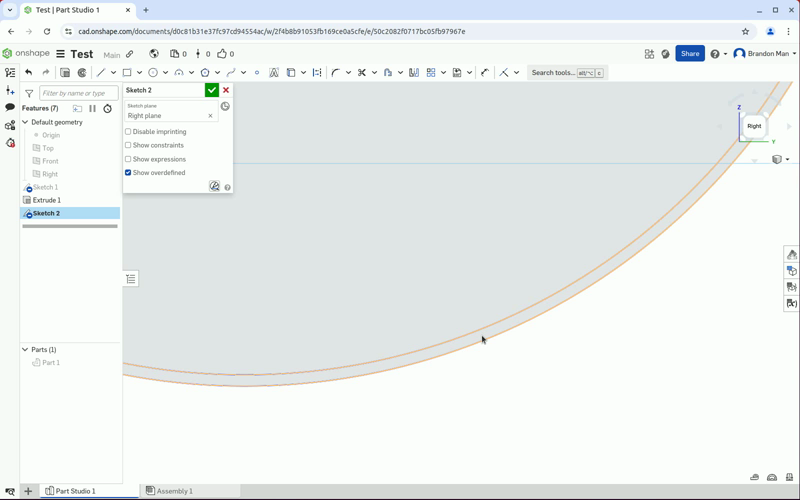
scroll(-6)
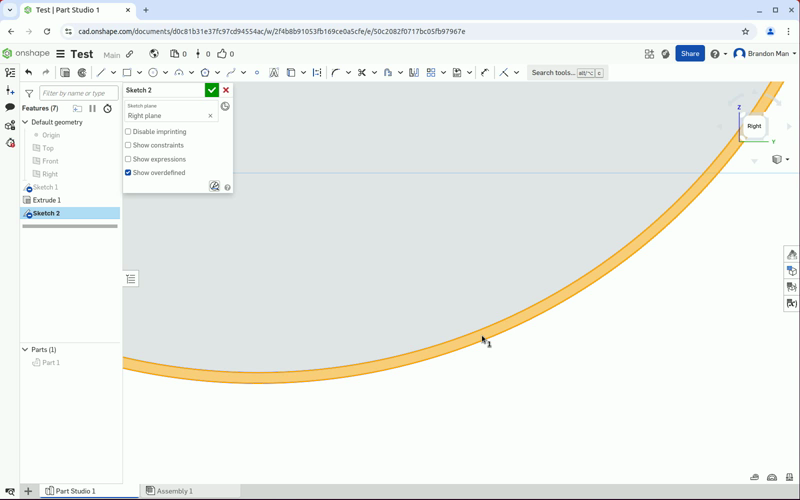
scroll(-6)
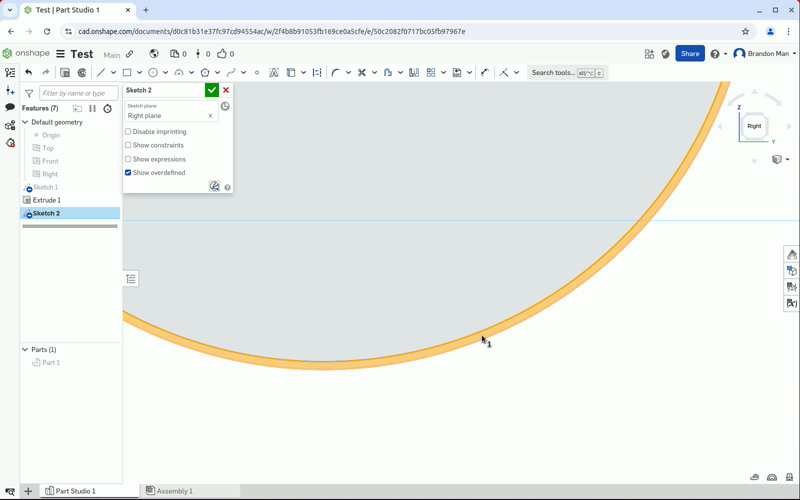
scroll(-6)
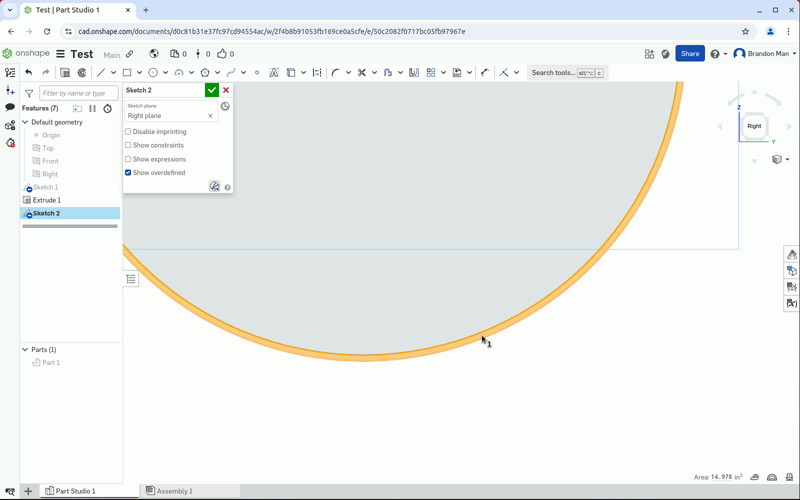
scroll(-6)
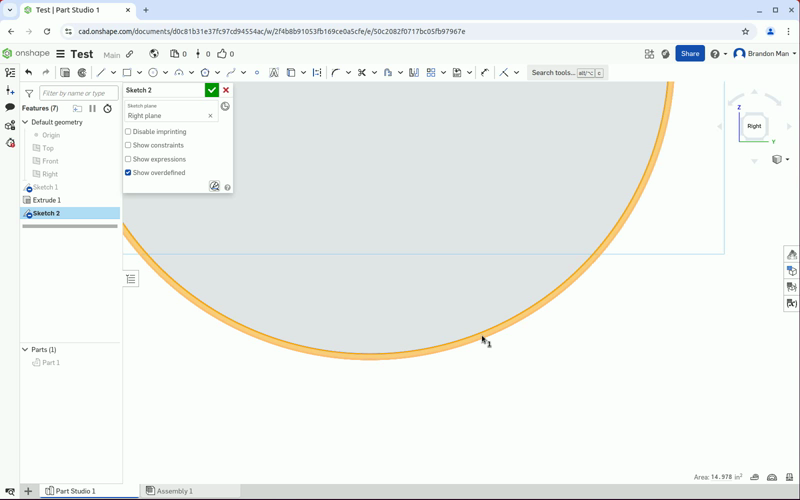
scroll(-6)
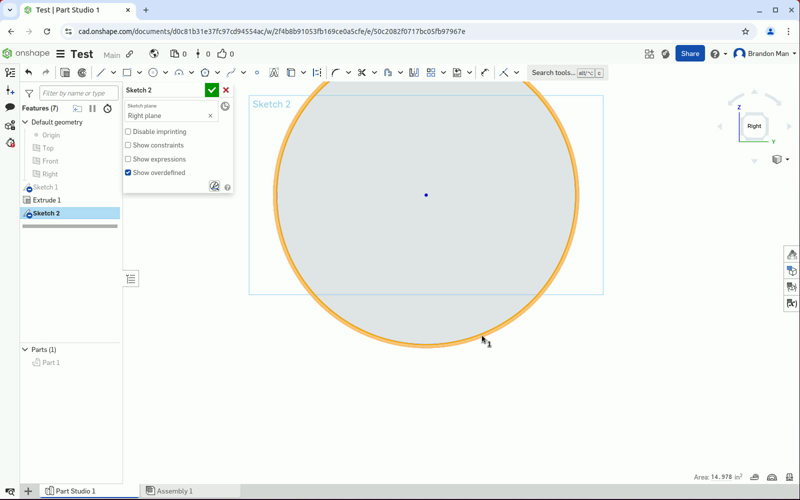
scroll(-6)
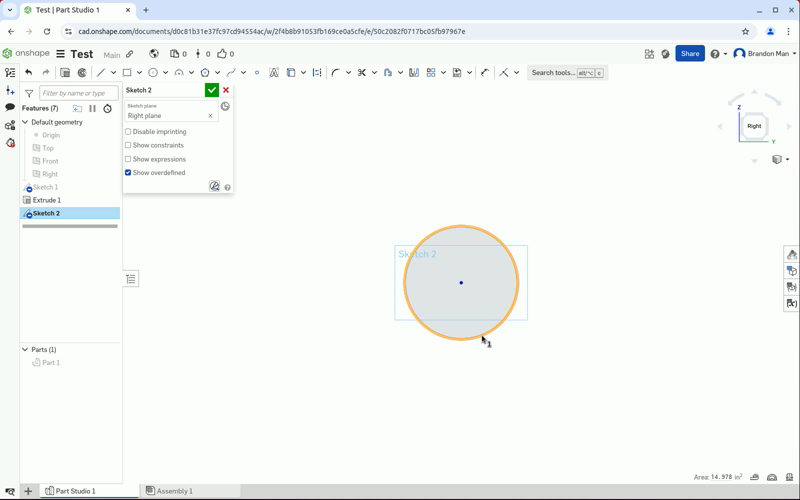
mouse_move(73, 352)
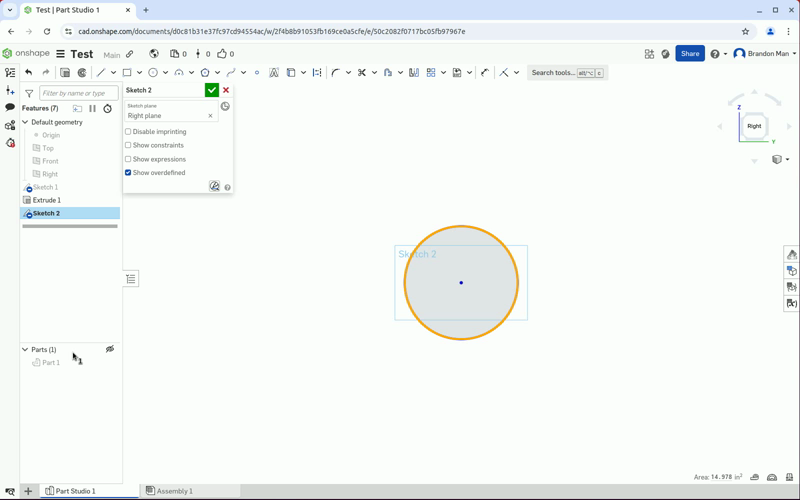
key(shift+y)
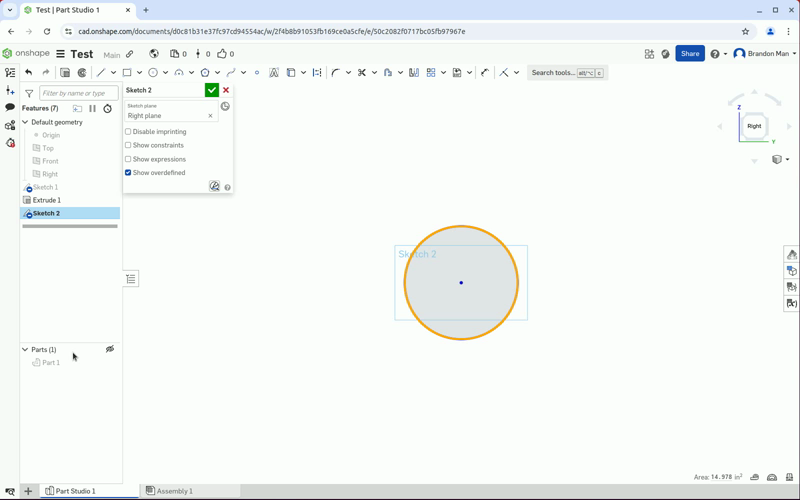
key(shift+e)
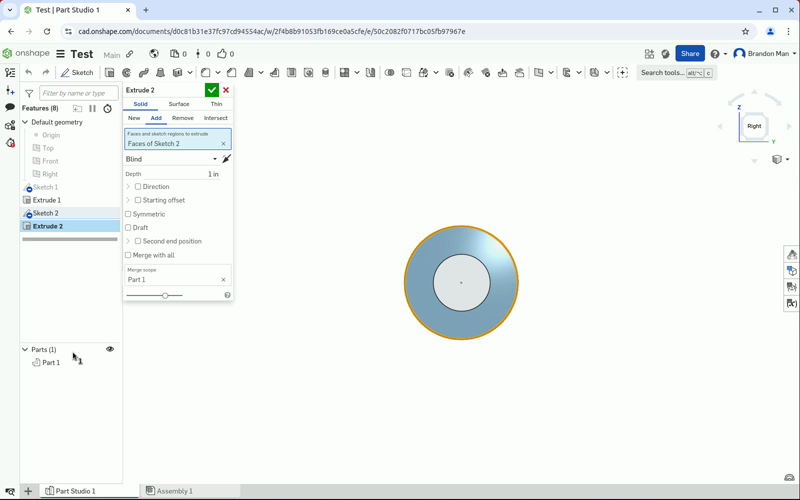
mouse_move(143, 106)
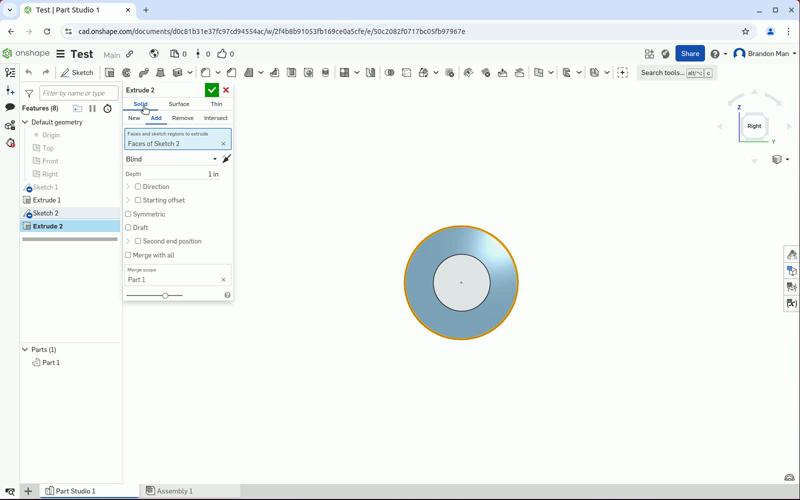
click(143, 106)
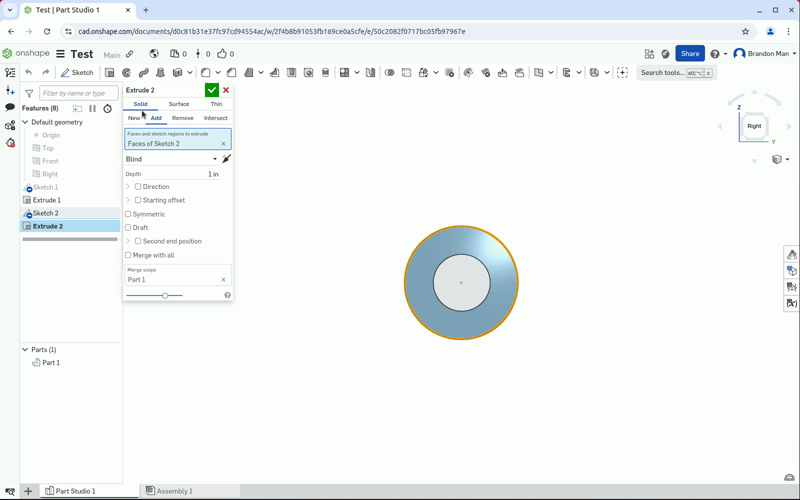
mouse_move(137, 120)
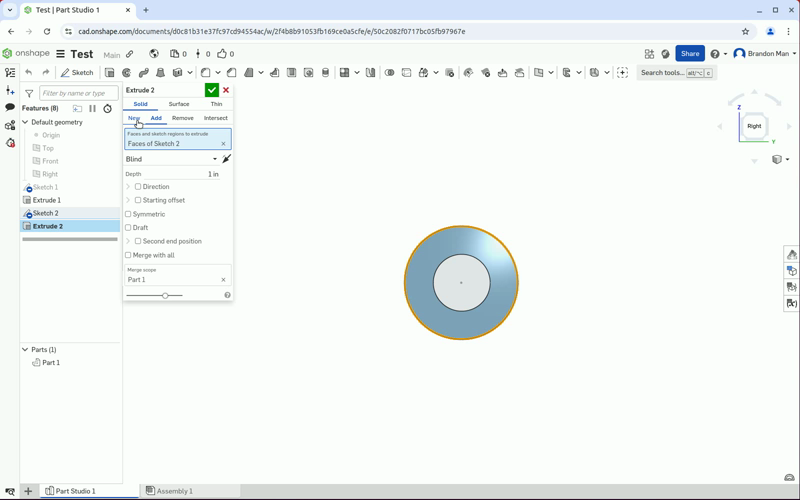
click(137, 120)
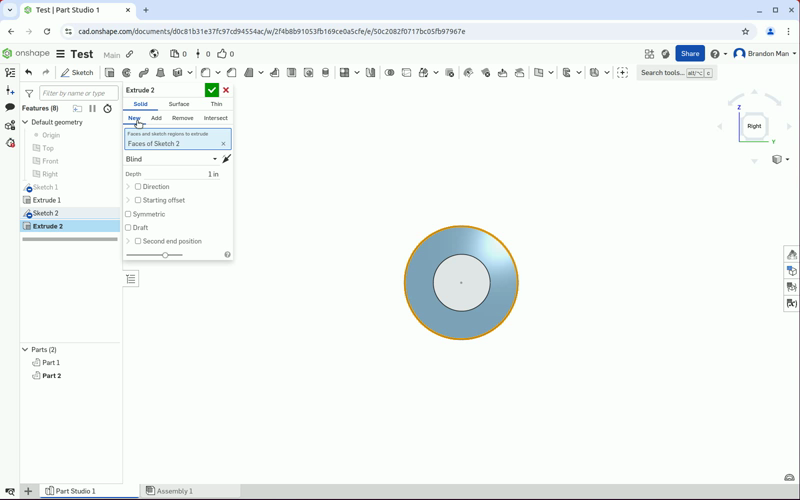
key(tab, 4)
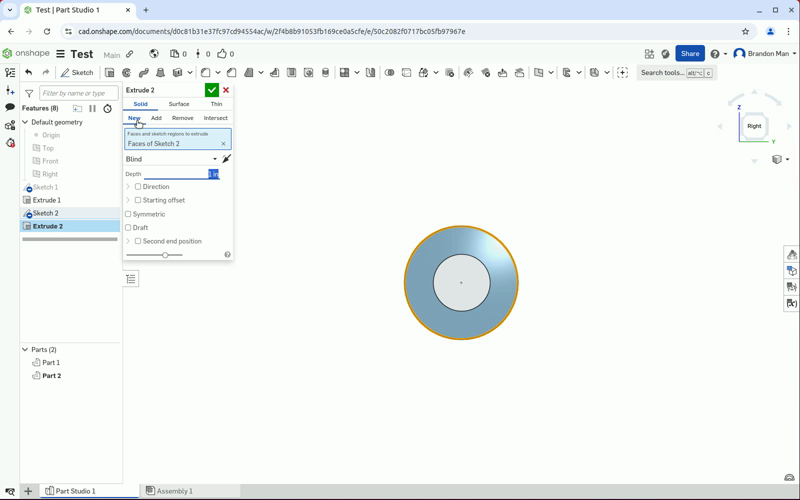
text(23.108)
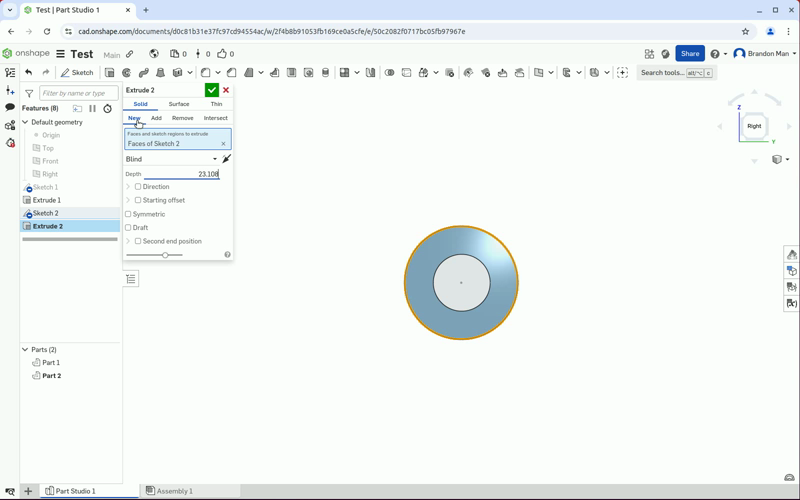
key(enter)
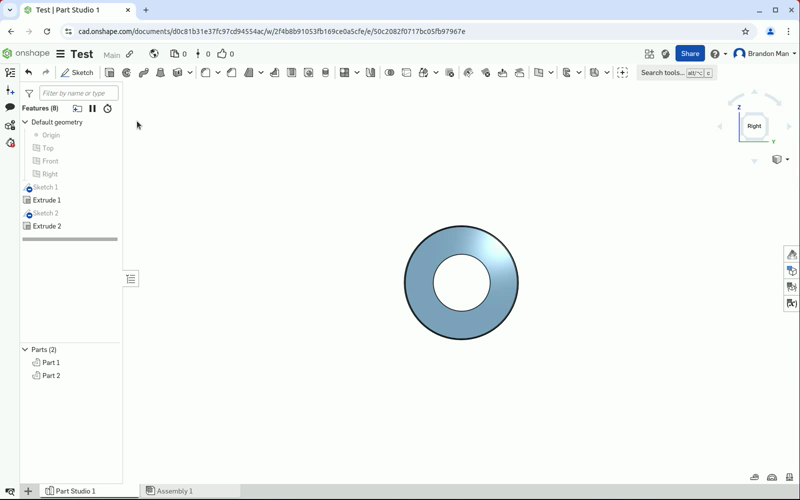
key(shift+h)
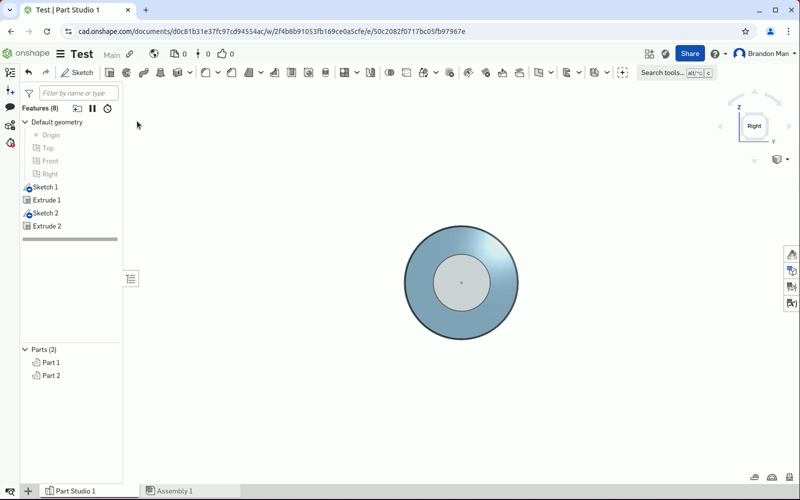
key(shift+h)
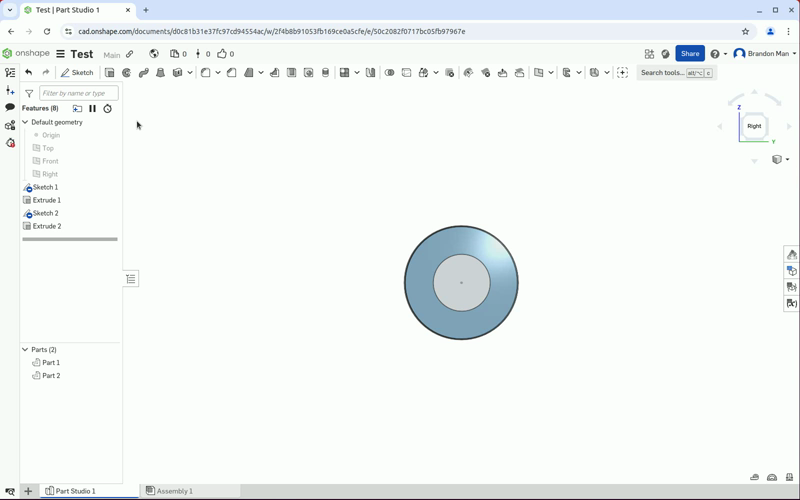
key(shift+7)
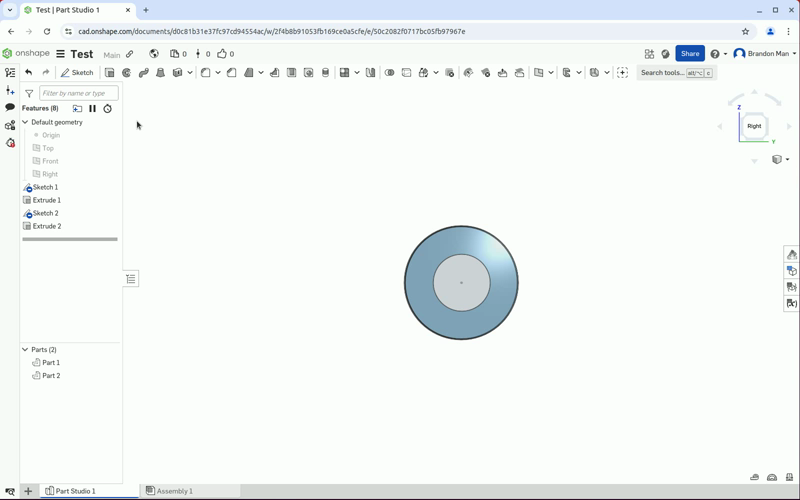
key(right, 2)
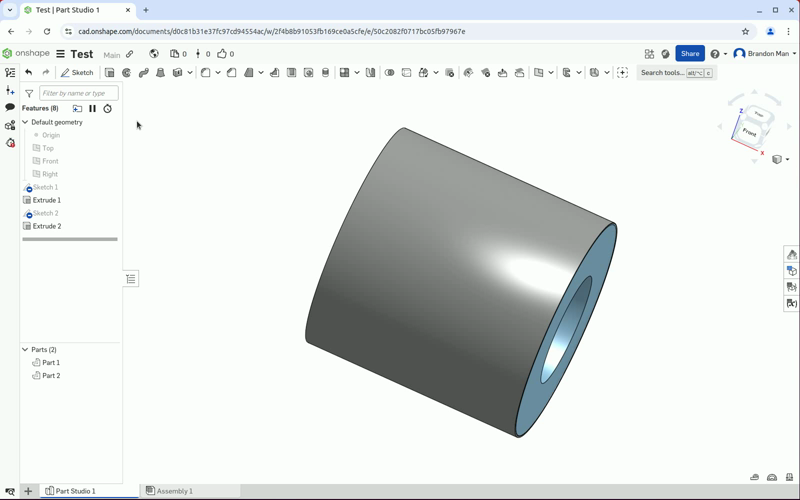
key(down, 2)
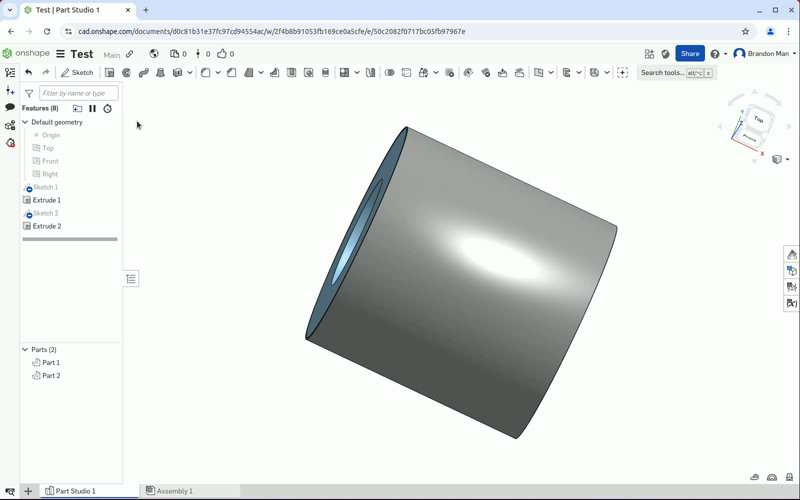
key(up, 2)
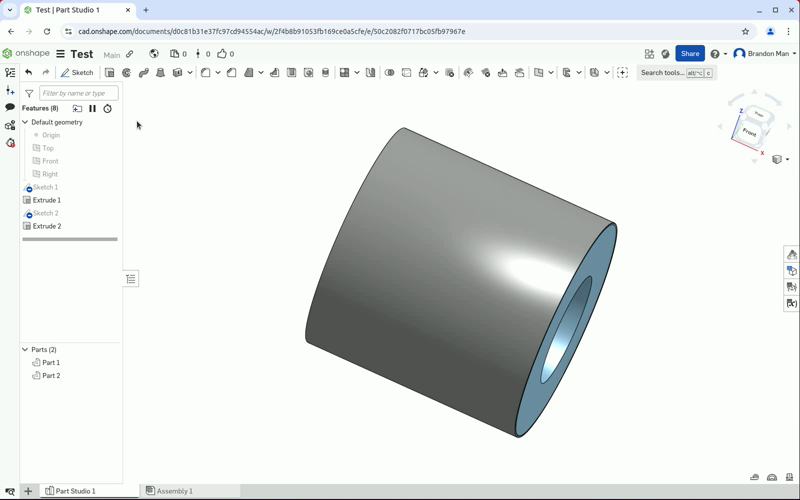
key(left, 2)
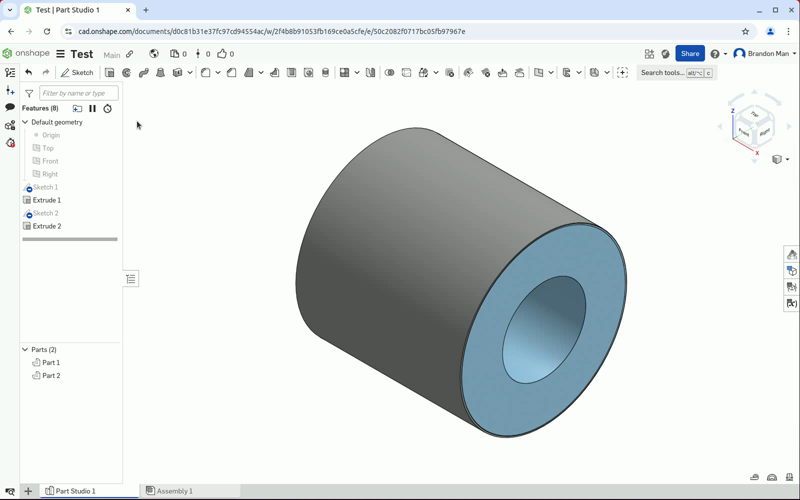
mouse_move(73, 189)
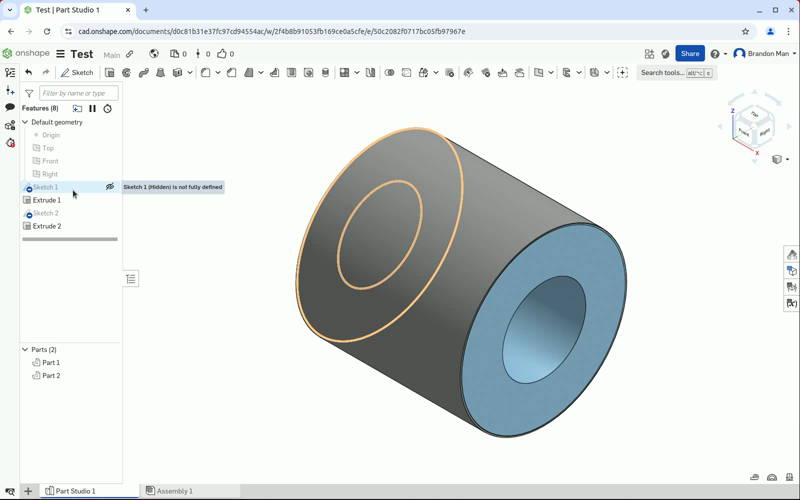
click(73, 189)